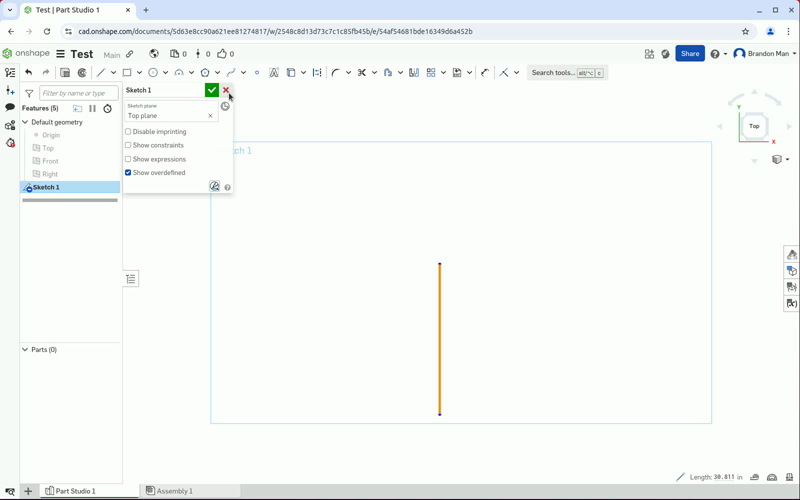
key(shift+h)
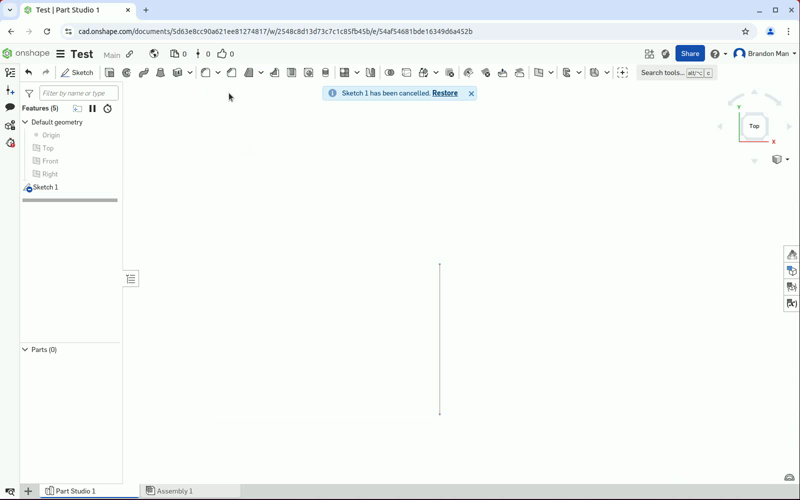
key(shift+s)
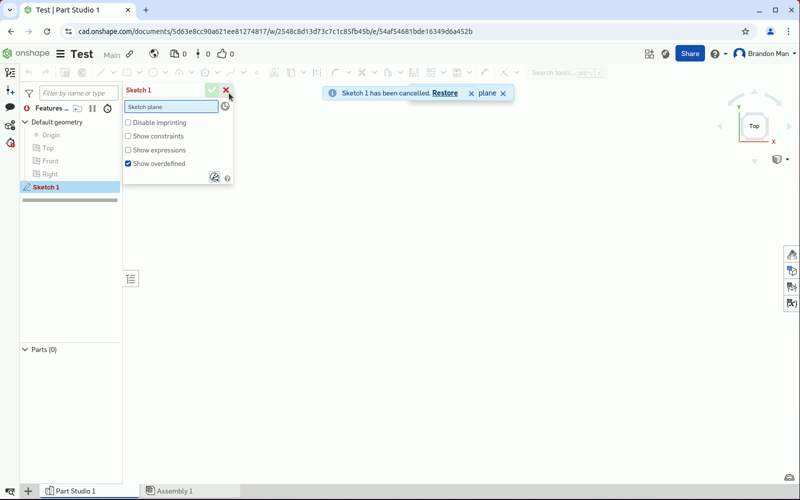
mouse_move(73, 150)
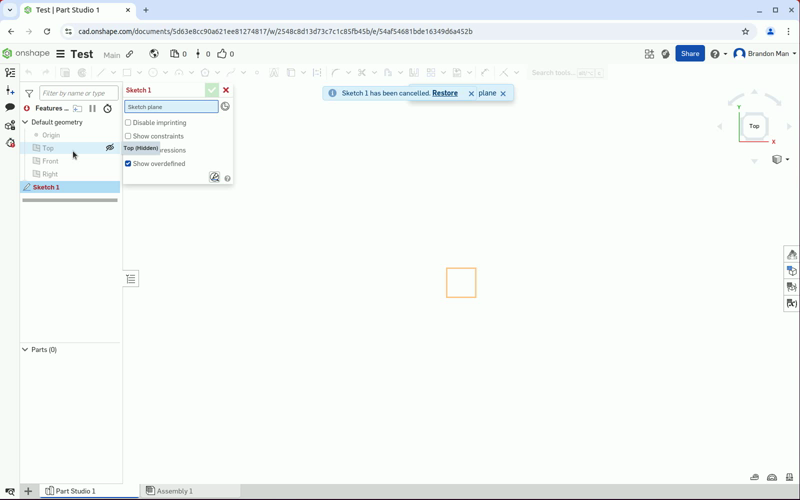
click(73, 150)
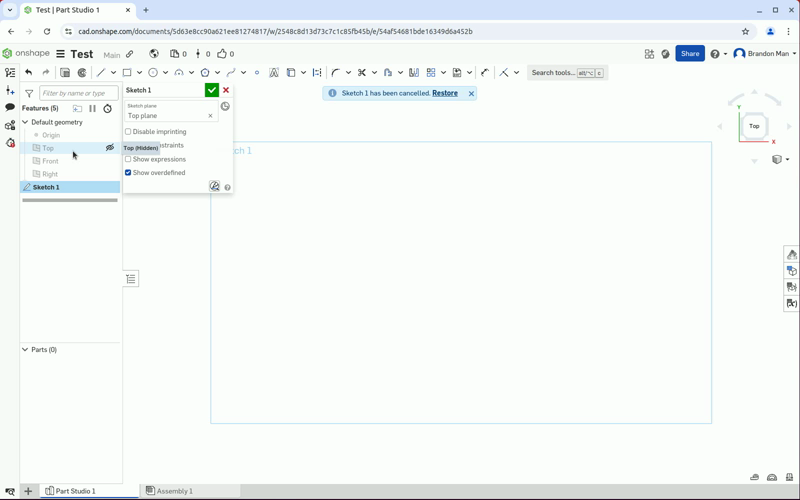
mouse_move(73, 352)
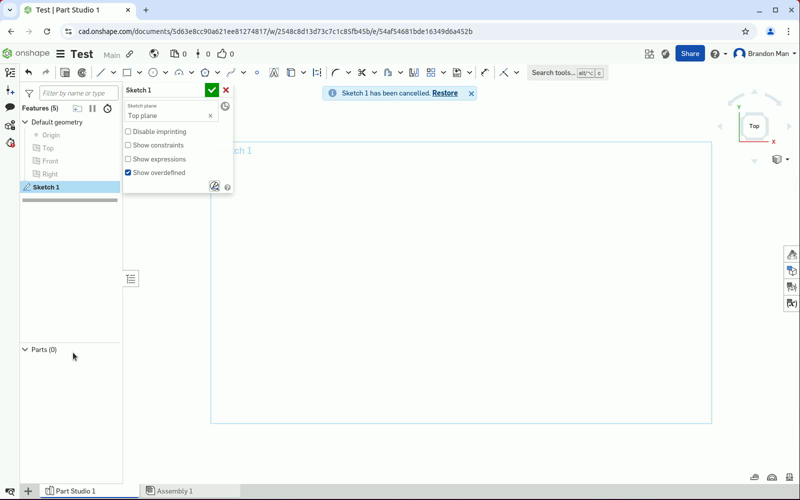
key(y)
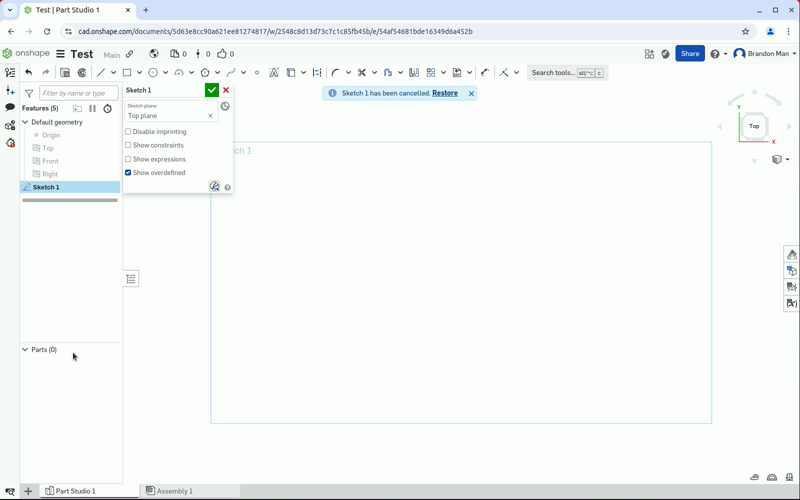
key(c)
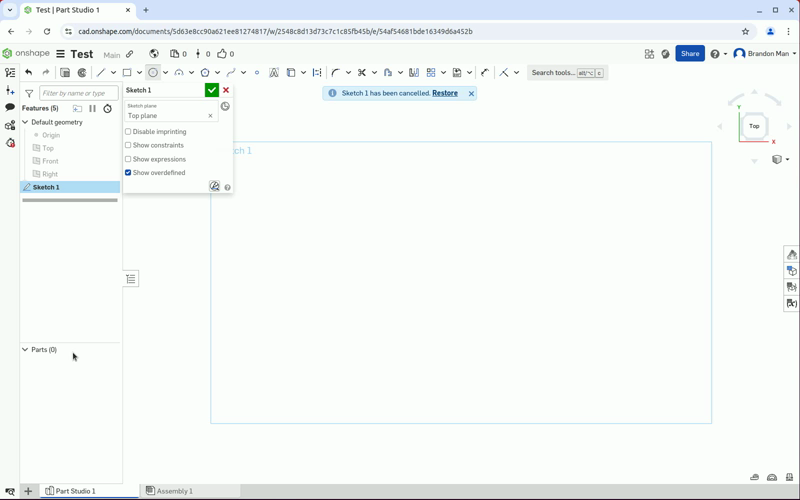
key_down(shift)
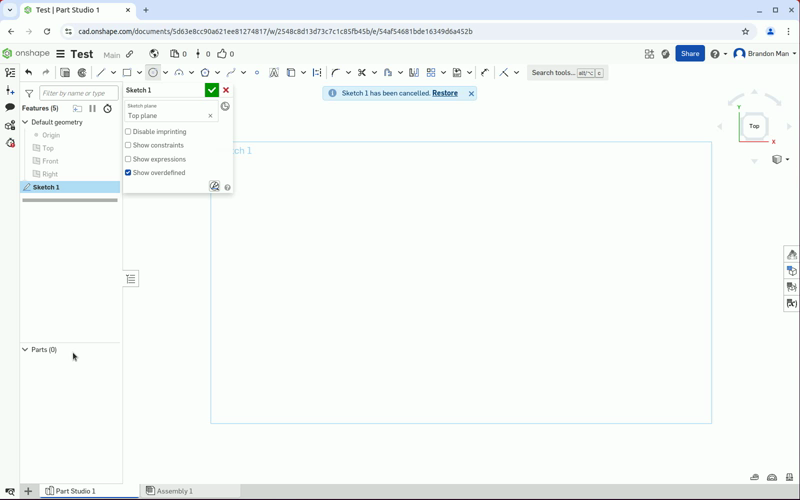
mouse_move(461, 282)
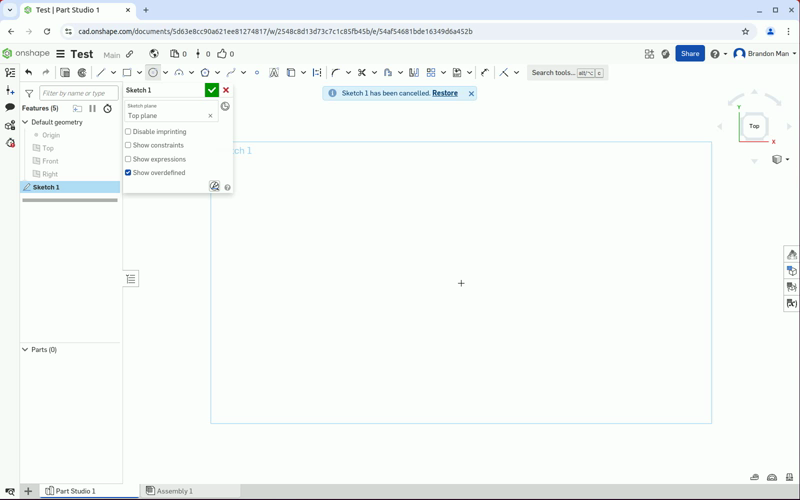
click(461, 282)
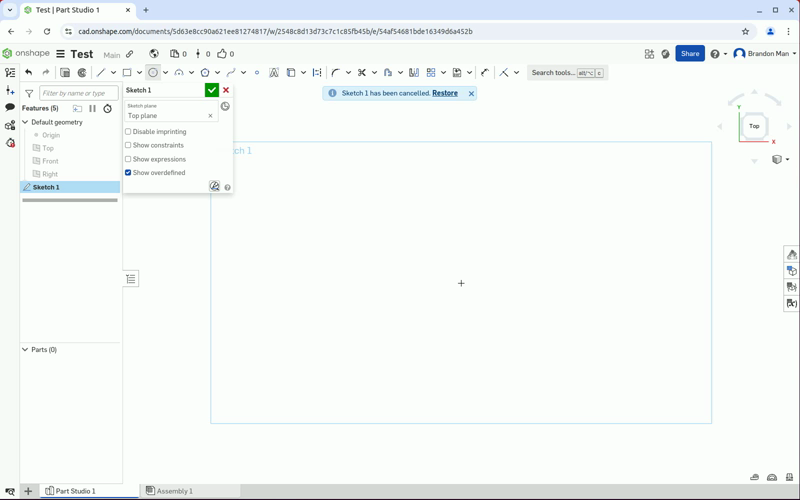
key_up(shift)
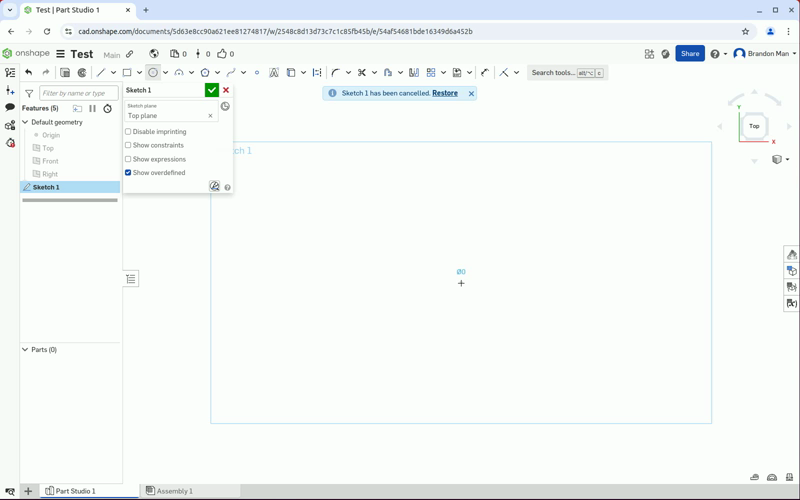
mouse_move(574, 282)
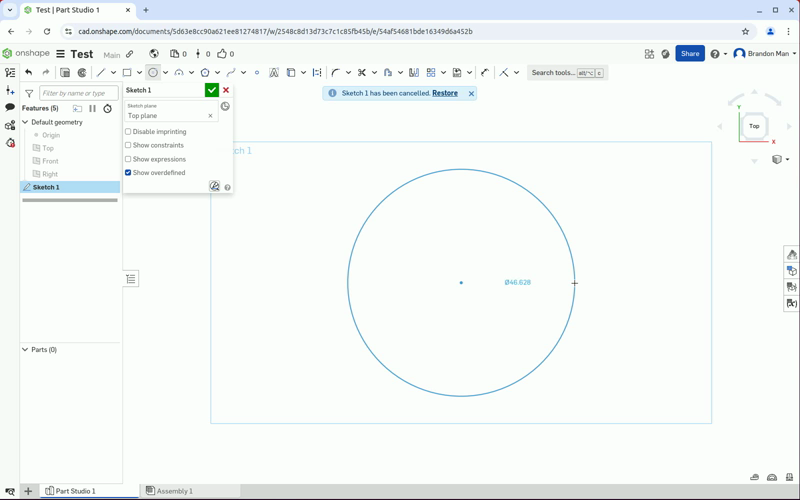
click(574, 282)
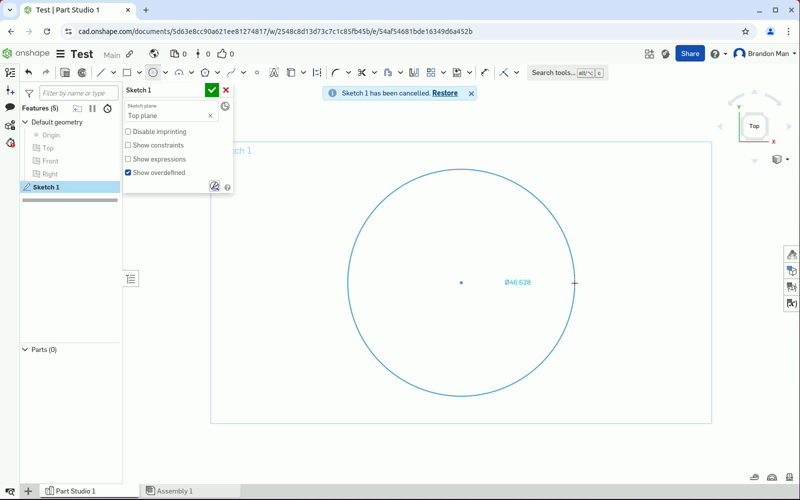
key(esc)
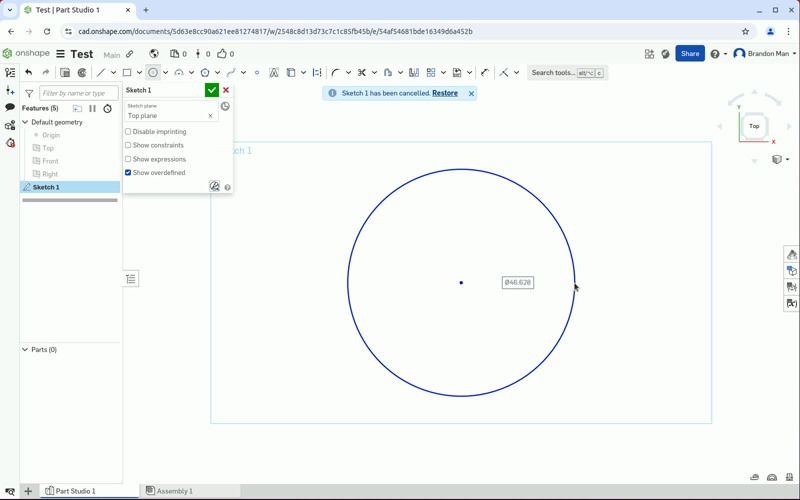
key(c)
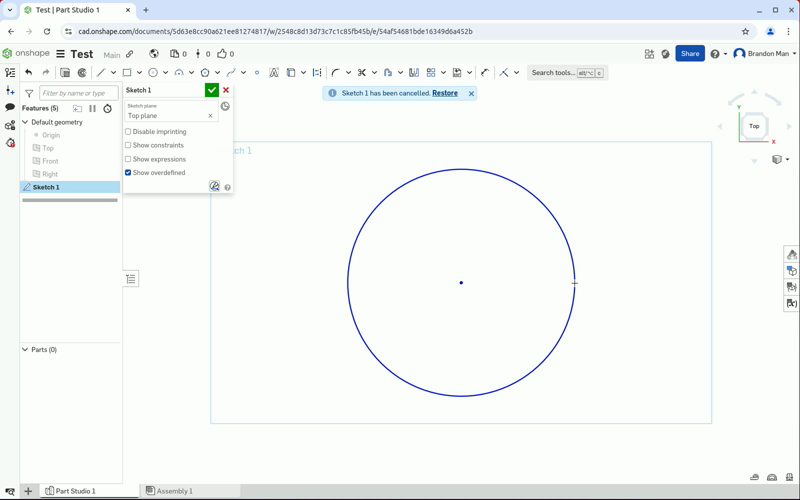
key_down(shift)
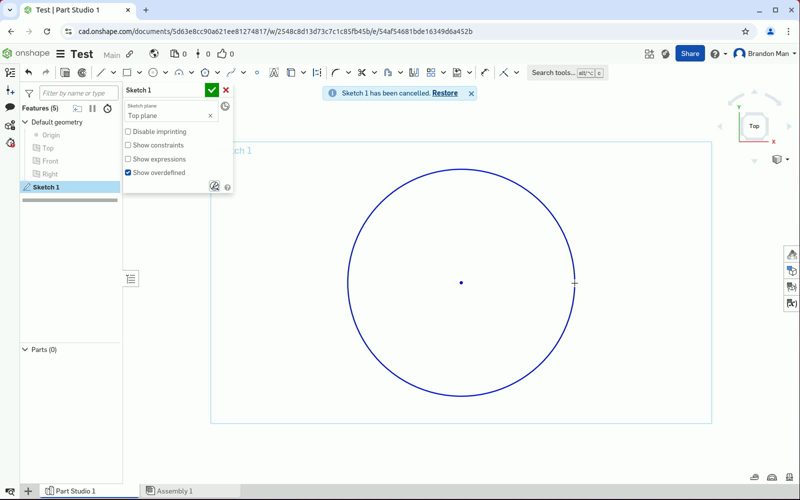
mouse_move(461, 282)
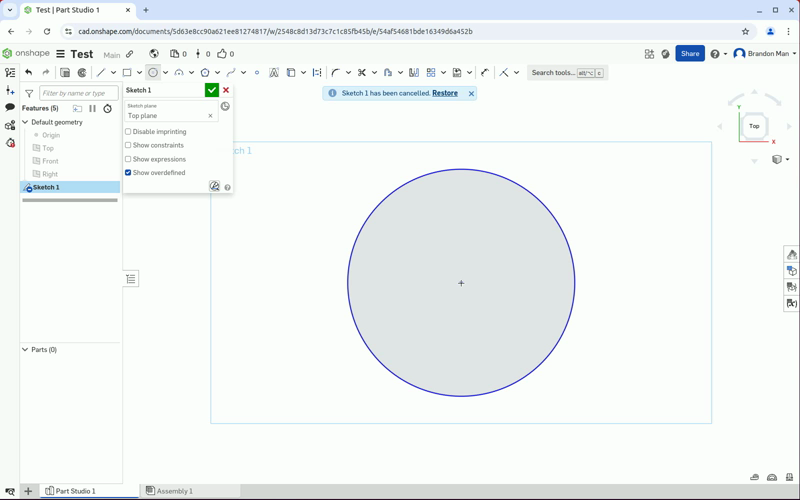
click(461, 282)
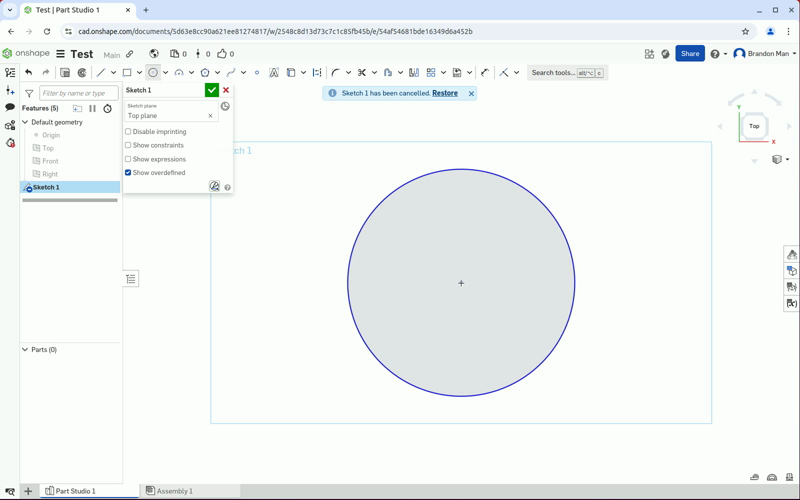
key_up(shift)
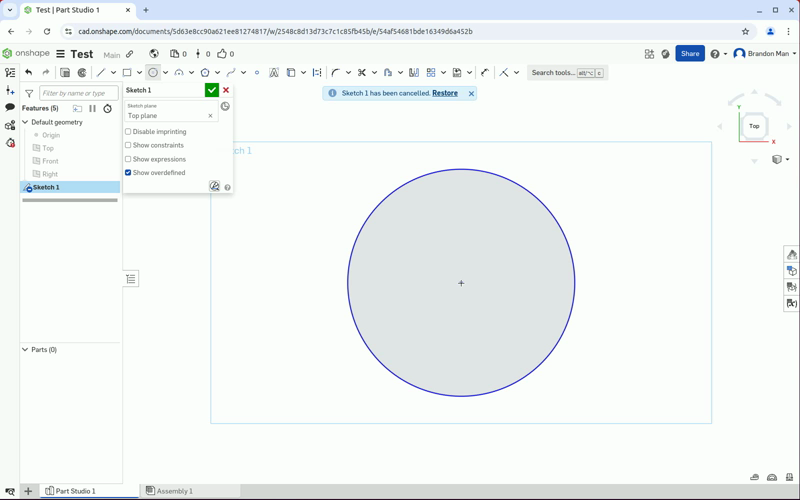
mouse_move(525, 282)
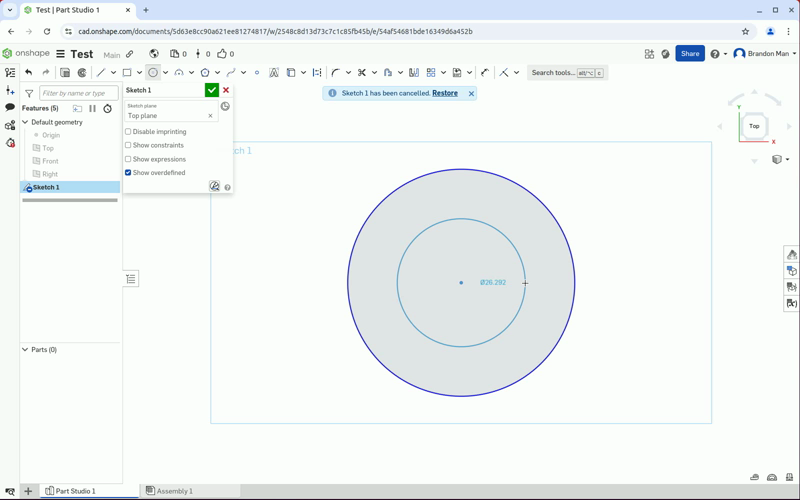
click(525, 282)
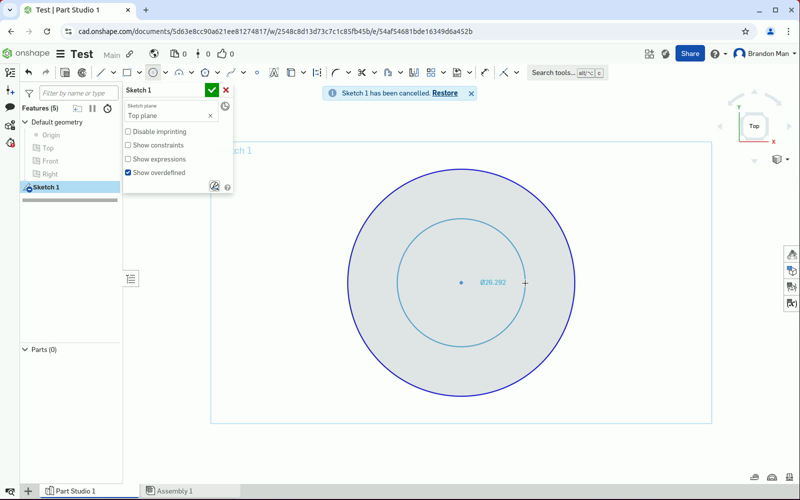
key(esc)
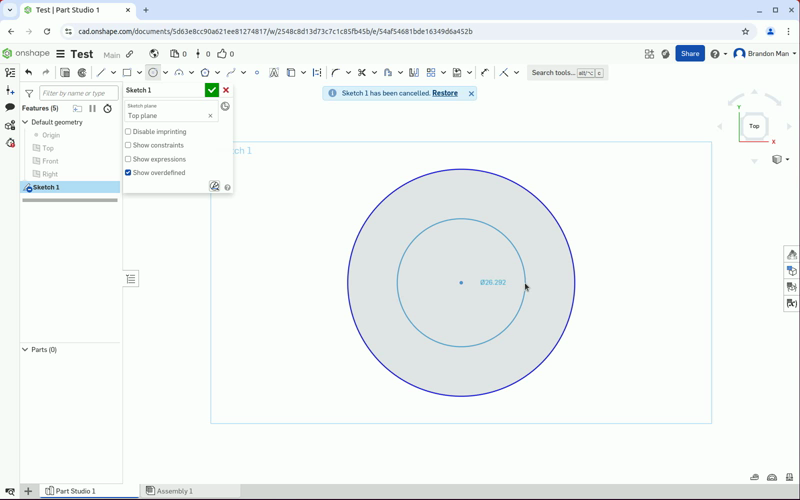
mouse_move(392, 224)
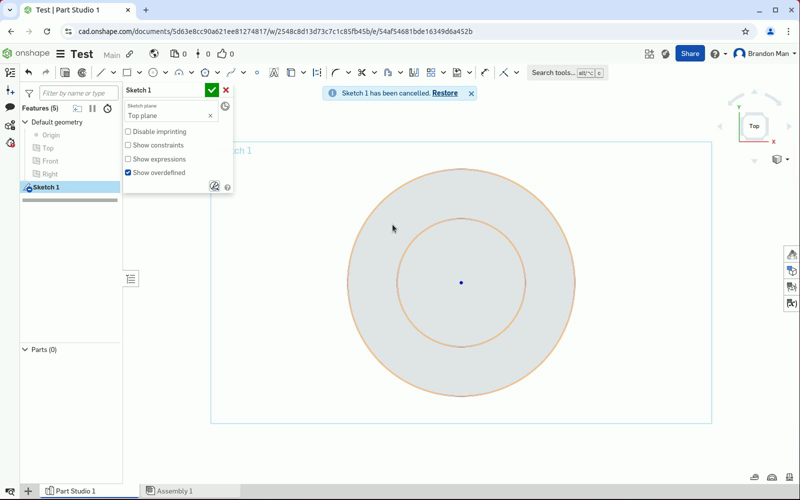
click(392, 224)
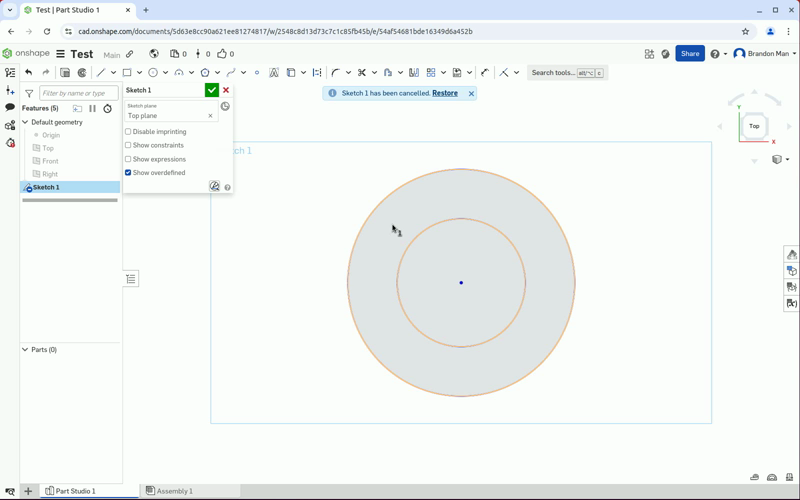
mouse_move(73, 352)
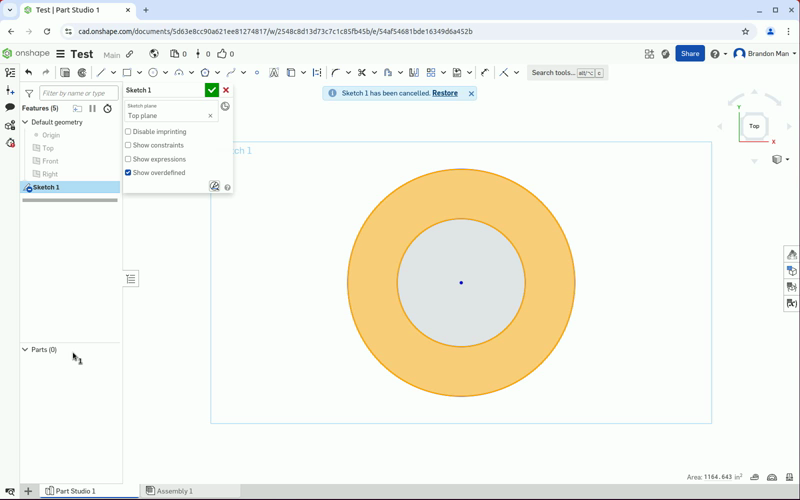
key(shift+y)
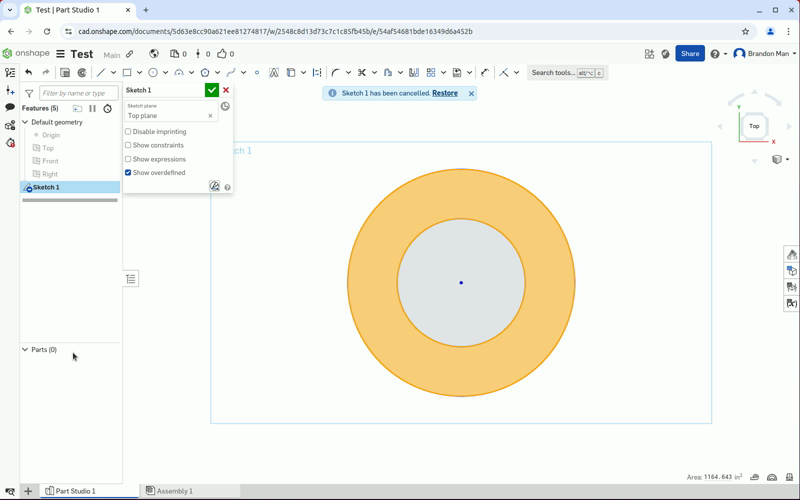
key(shift+e)
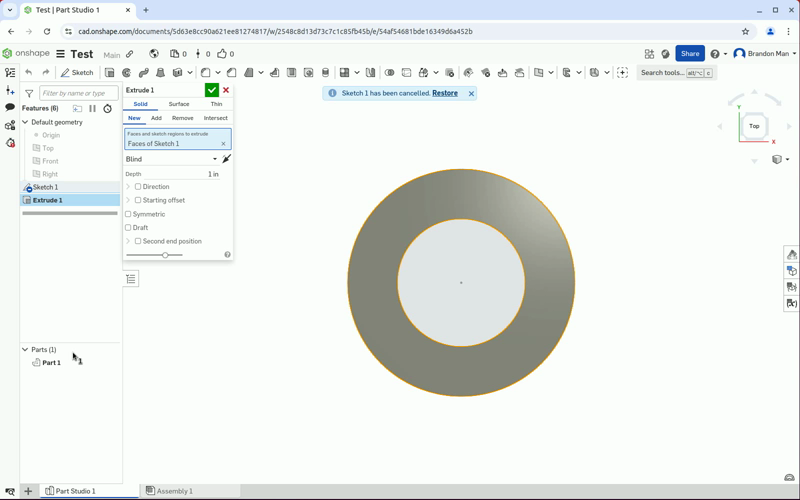
mouse_move(143, 106)
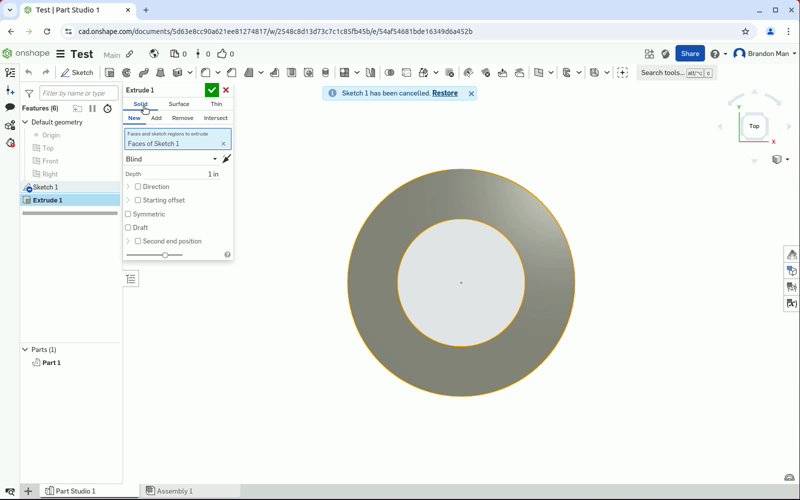
click(143, 106)
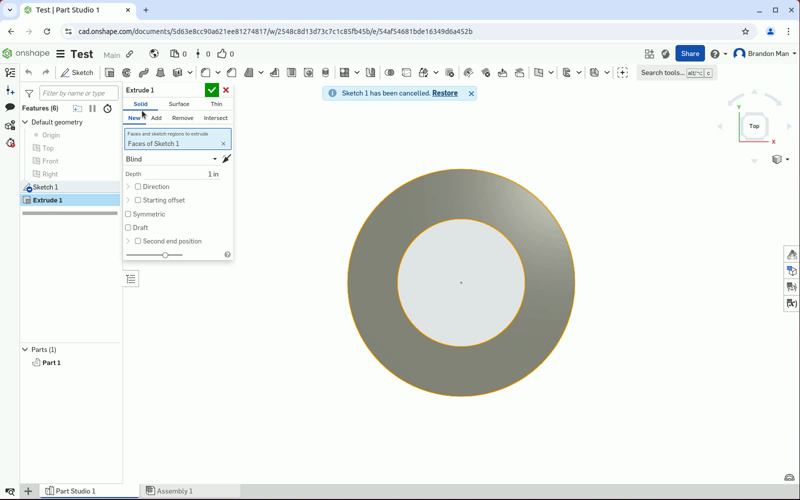
mouse_move(137, 120)
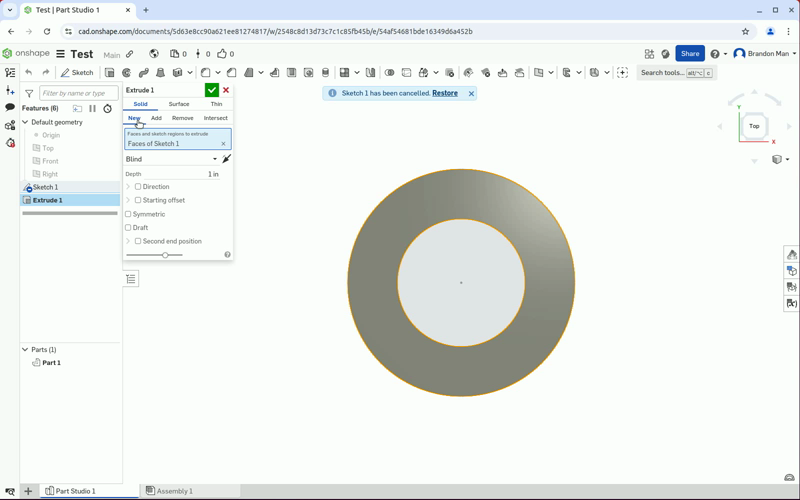
click(137, 120)
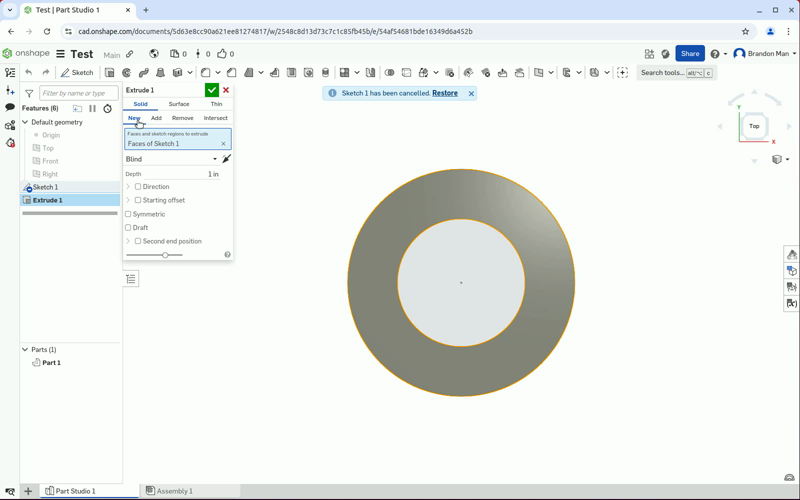
key(tab, 4)
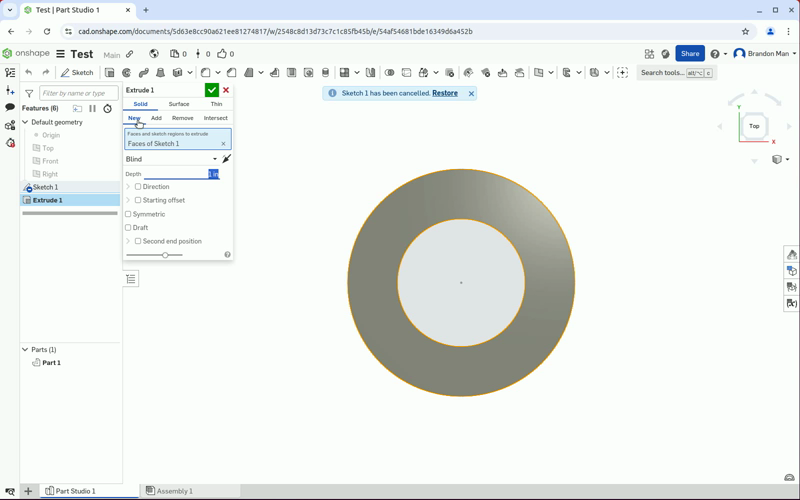
text(3.37)
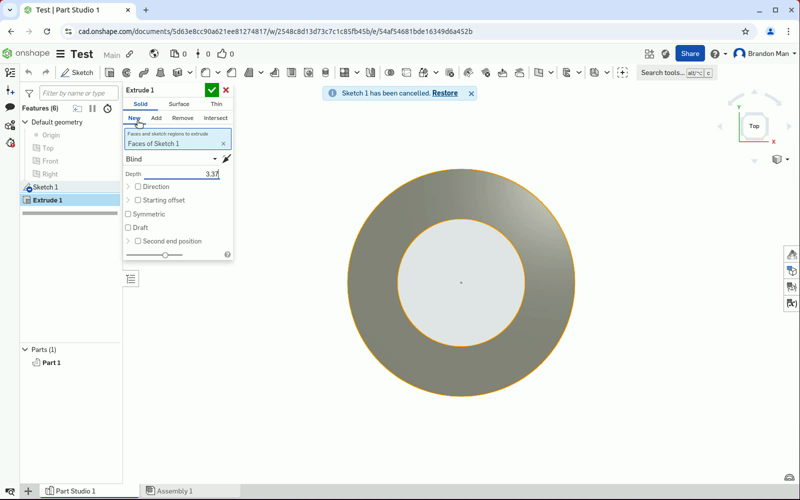
key(enter)
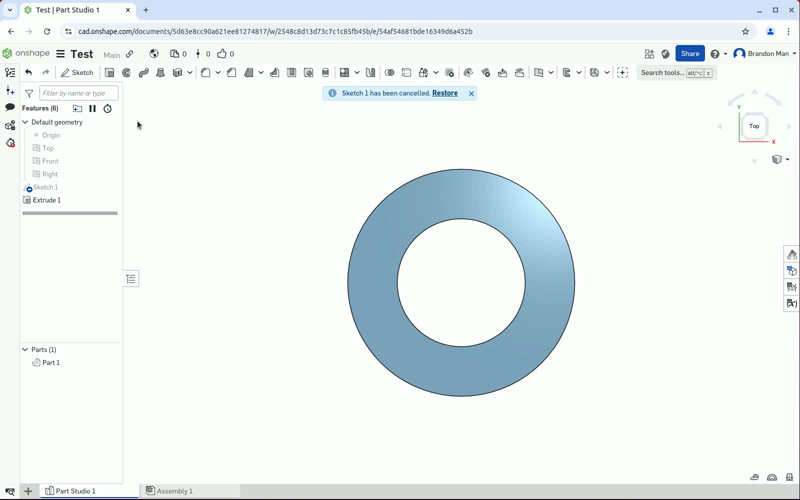
key(shift+h)
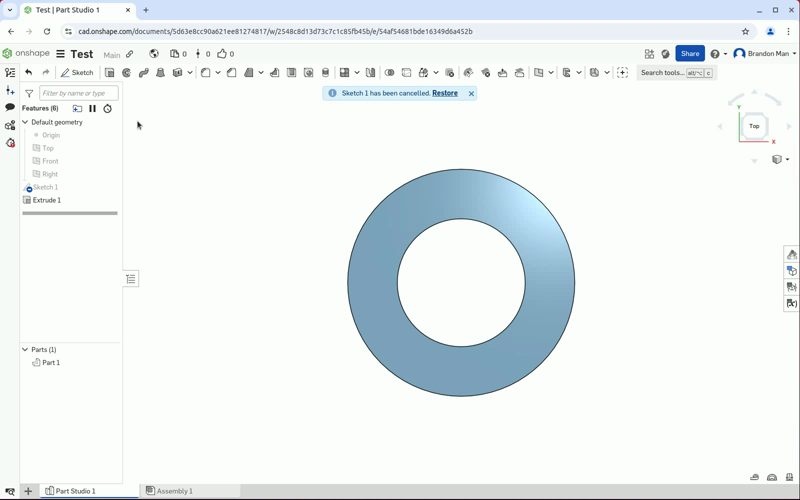
key(shift+h)
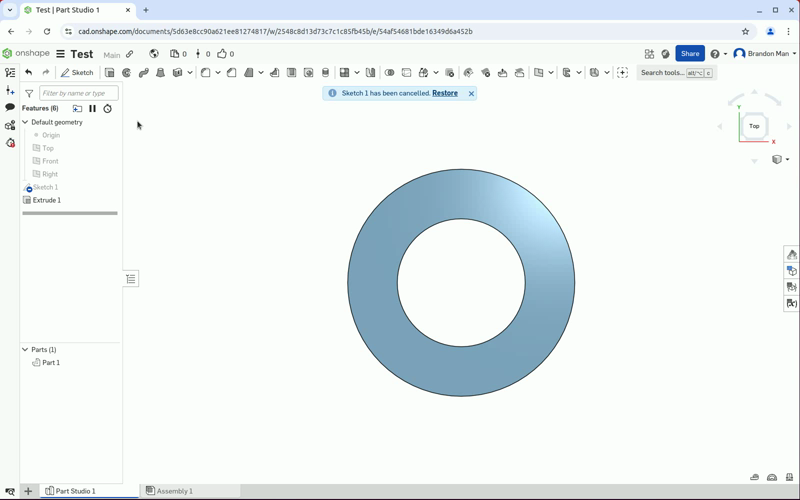
mouse_move(73, 189)
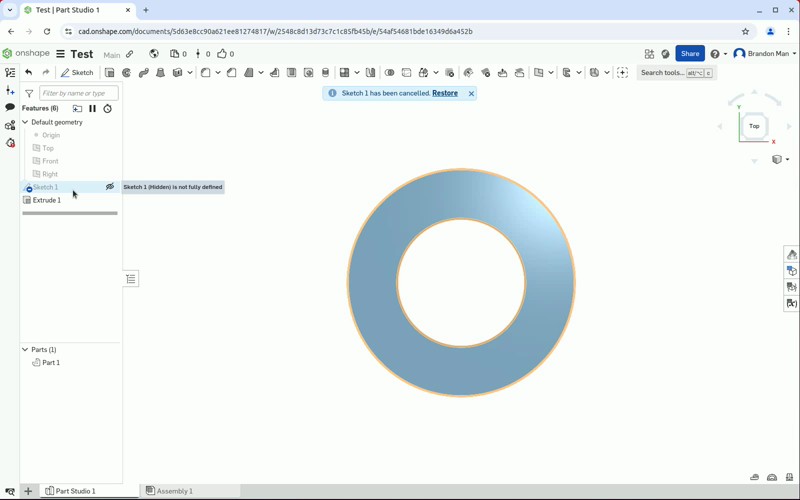
click(73, 189)
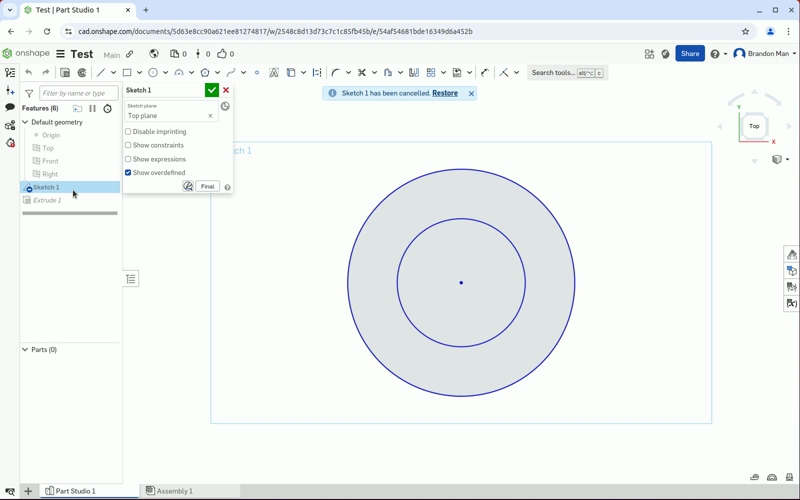
mouse_move(229, 92)
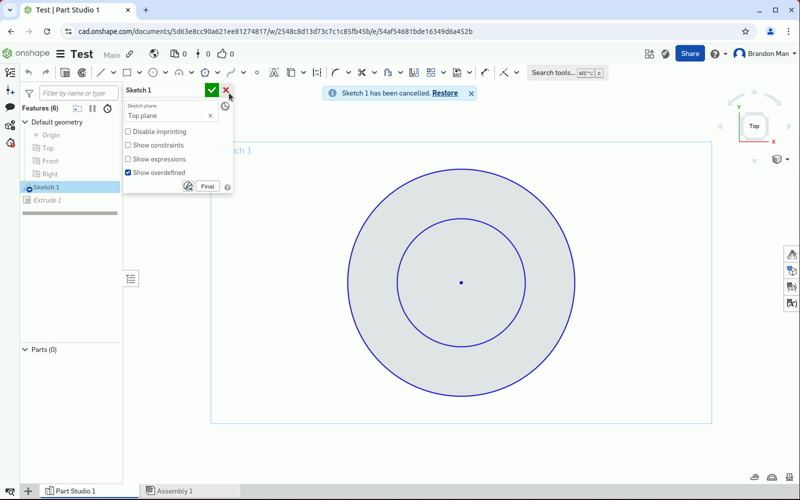
click(229, 92)
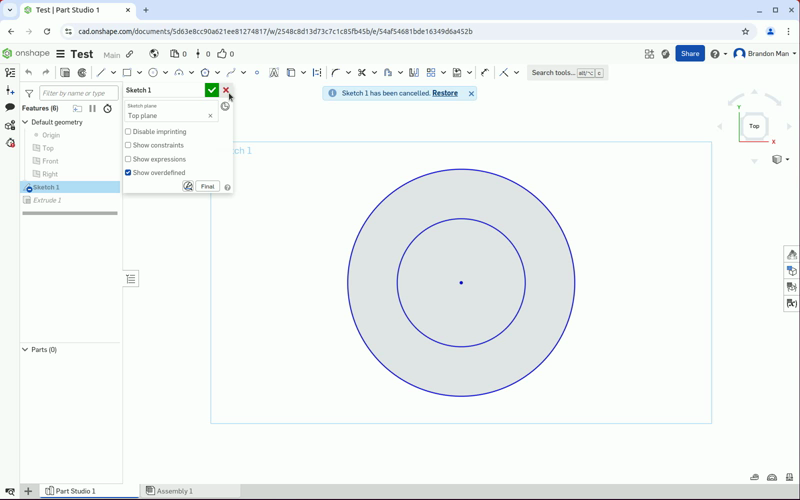
key(shift+s)
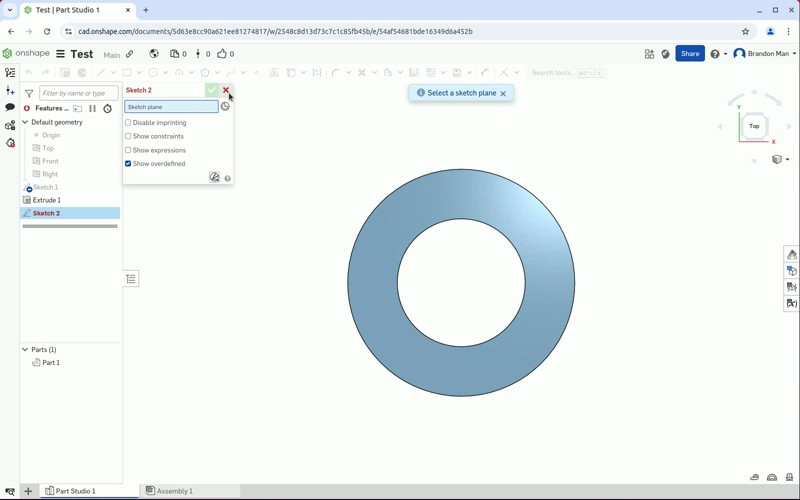
mouse_move(73, 150)
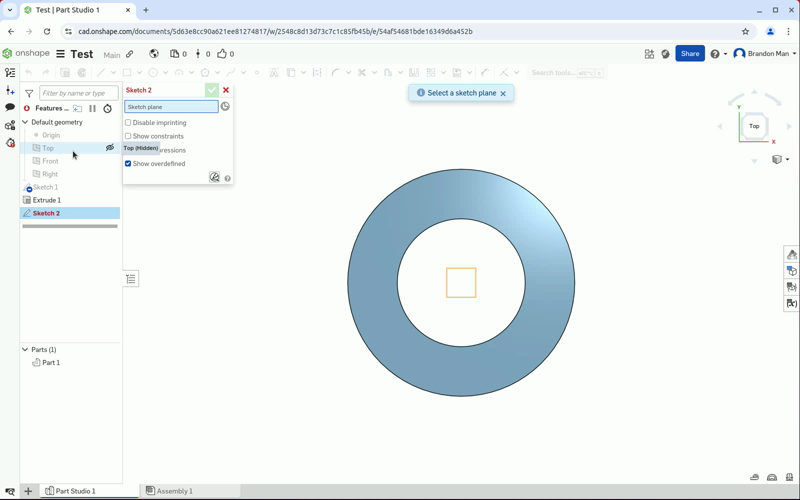
click(73, 150)
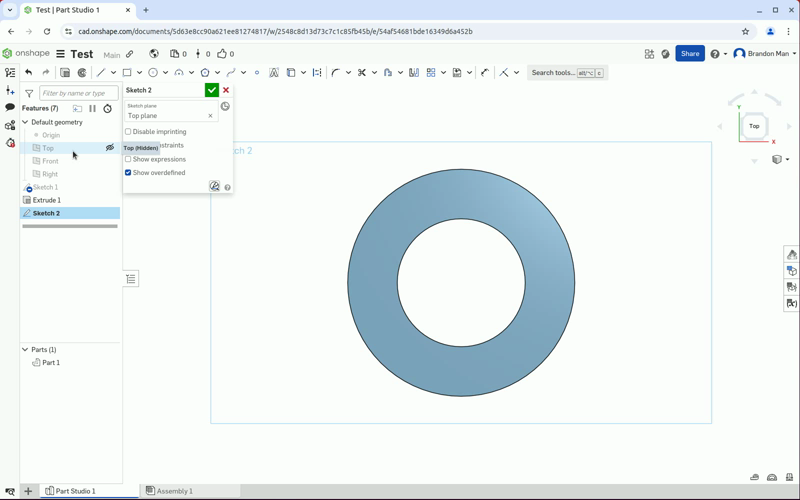
mouse_move(73, 352)
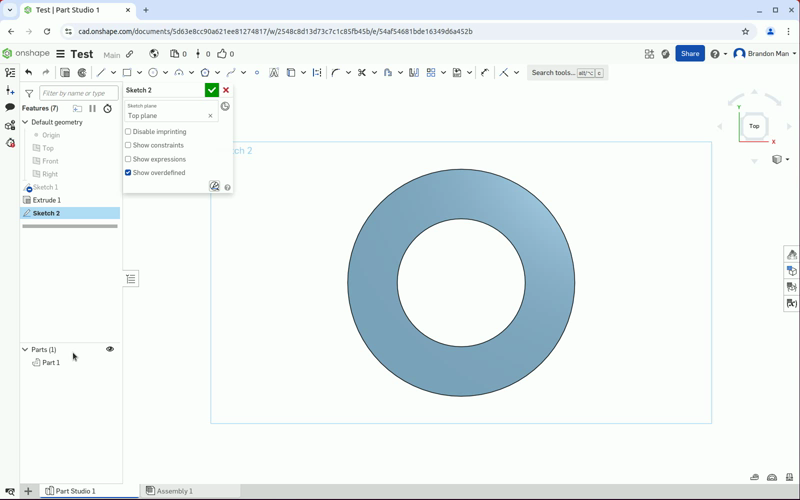
key(y)
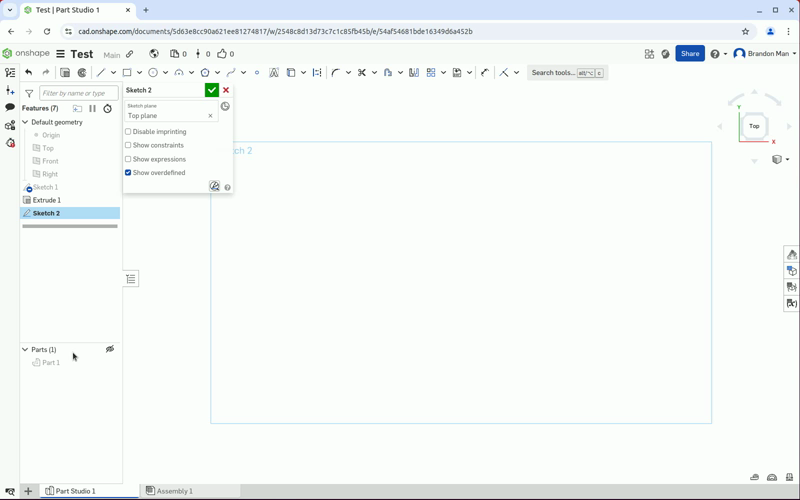
key(c)
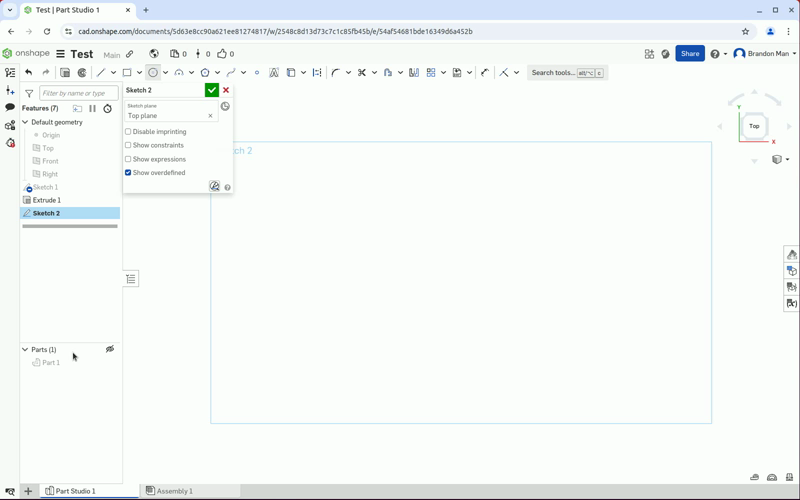
key_down(shift)
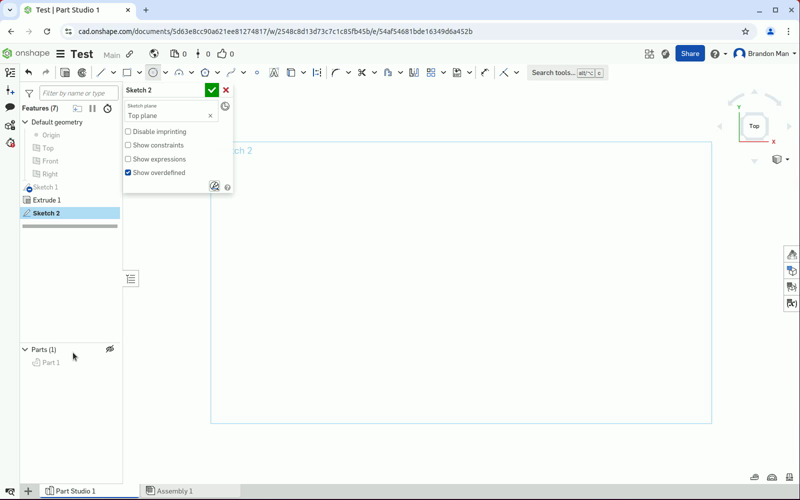
mouse_move(461, 282)
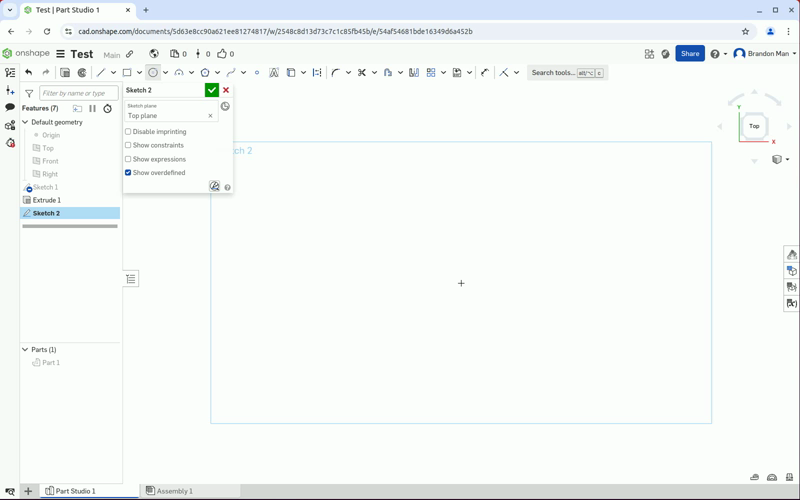
click(461, 282)
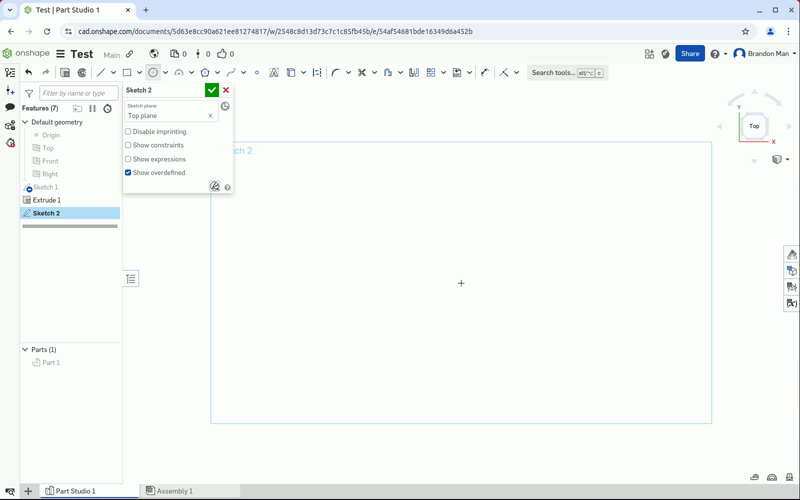
key_up(shift)
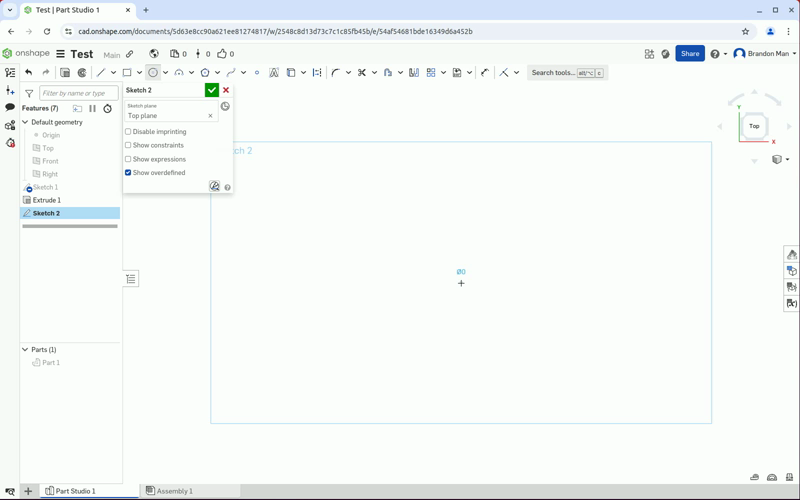
mouse_move(526, 282)
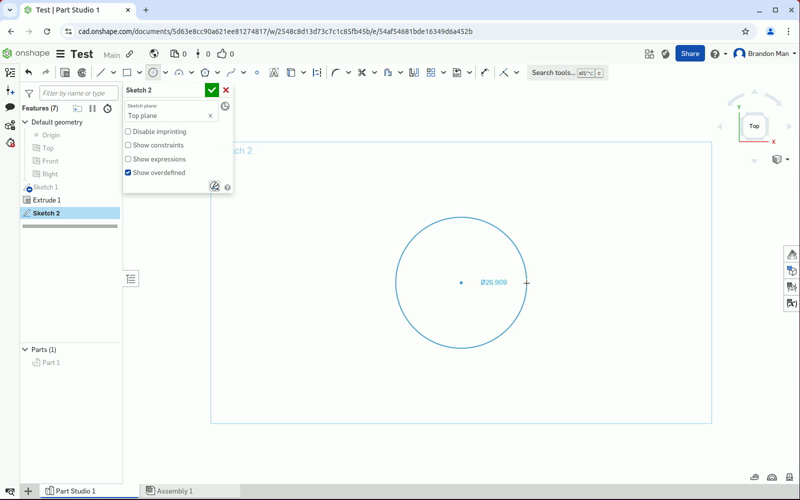
click(526, 282)
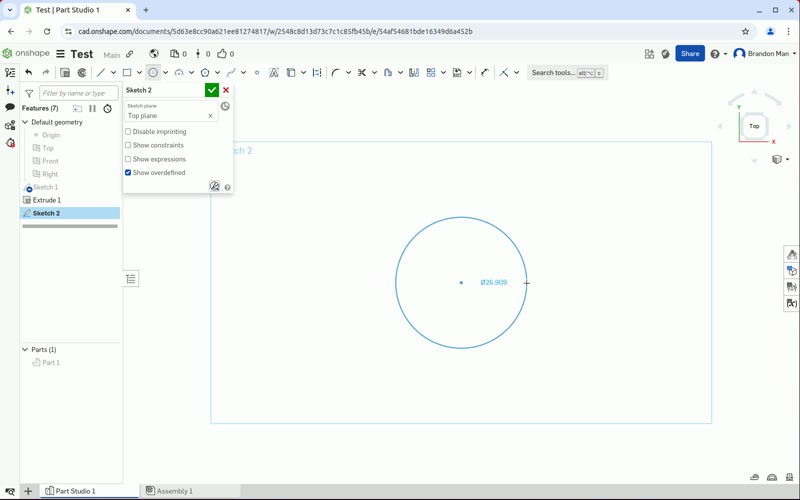
key(esc)
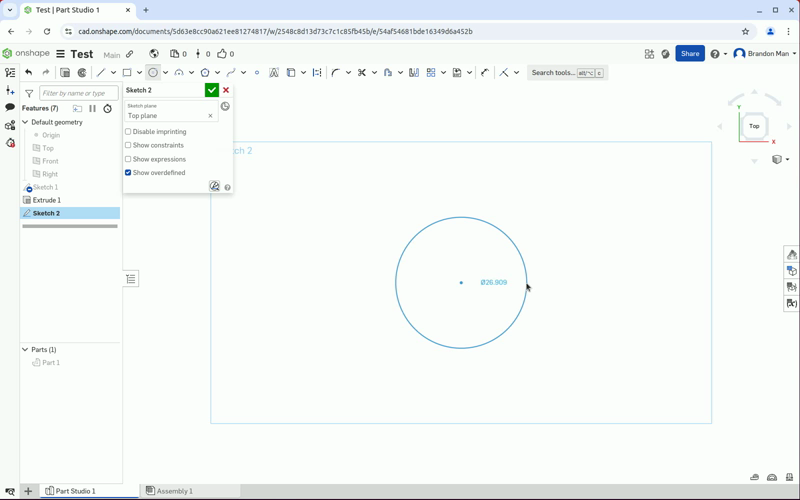
key(c)
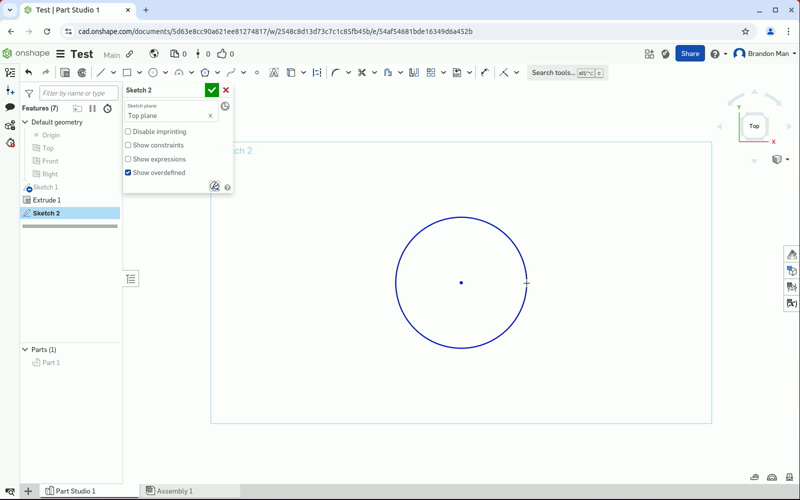
key_down(shift)
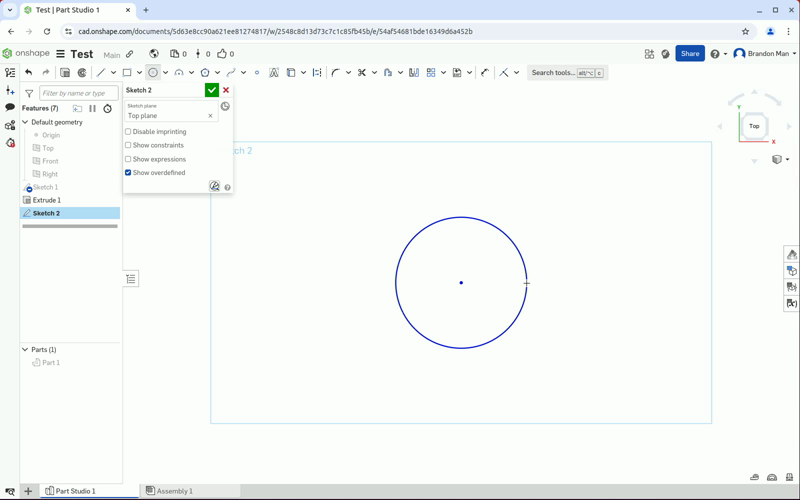
mouse_move(461, 282)
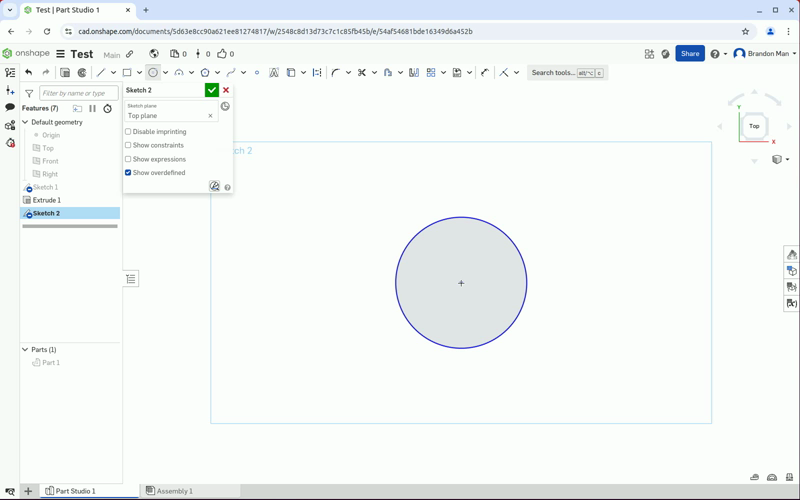
click(461, 282)
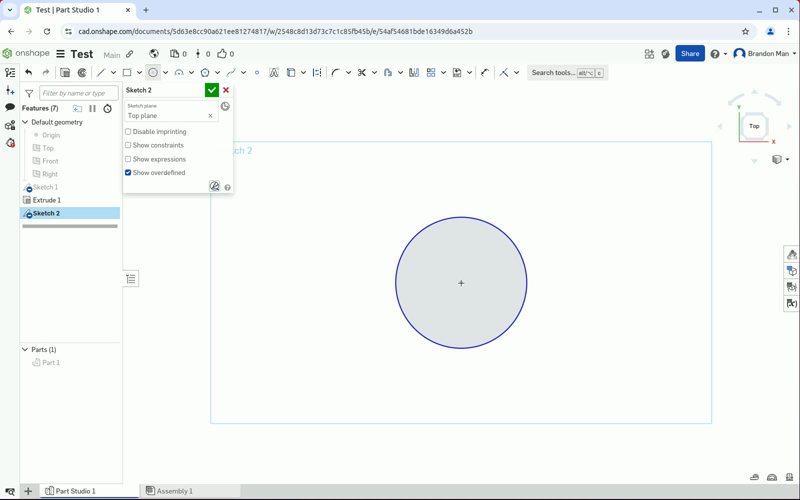
key_up(shift)
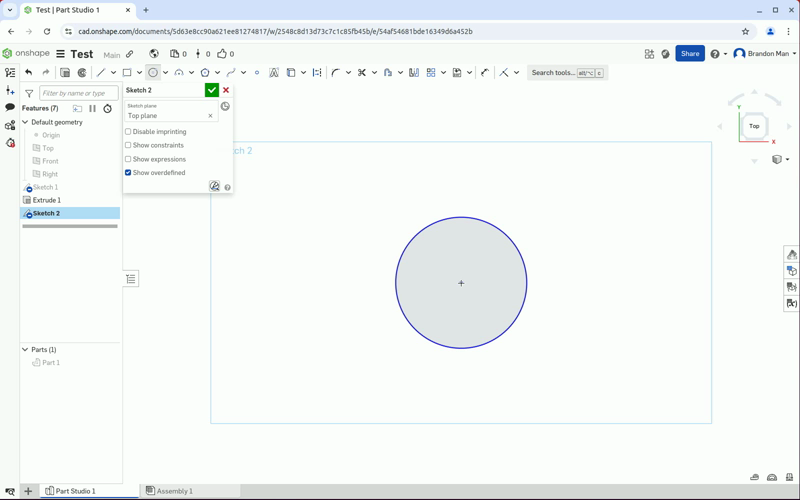
mouse_move(482, 282)
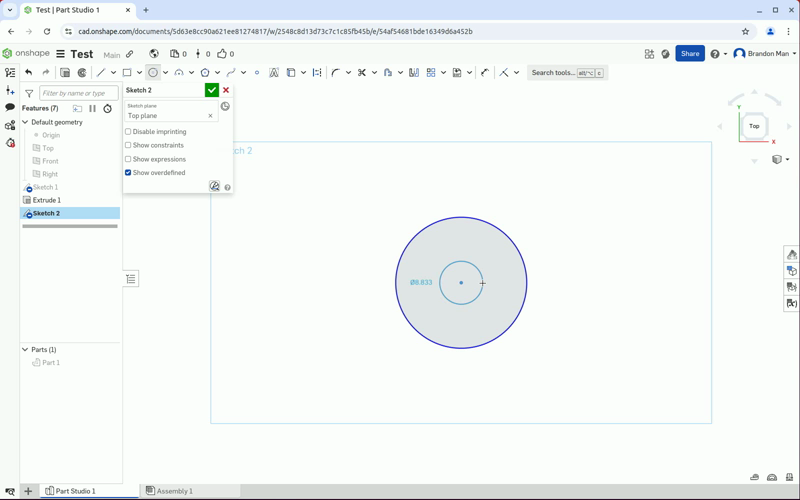
click(482, 282)
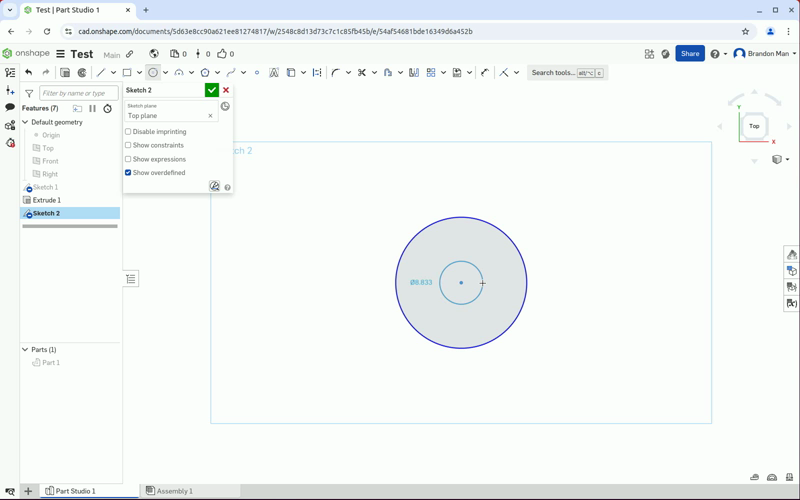
key(esc)
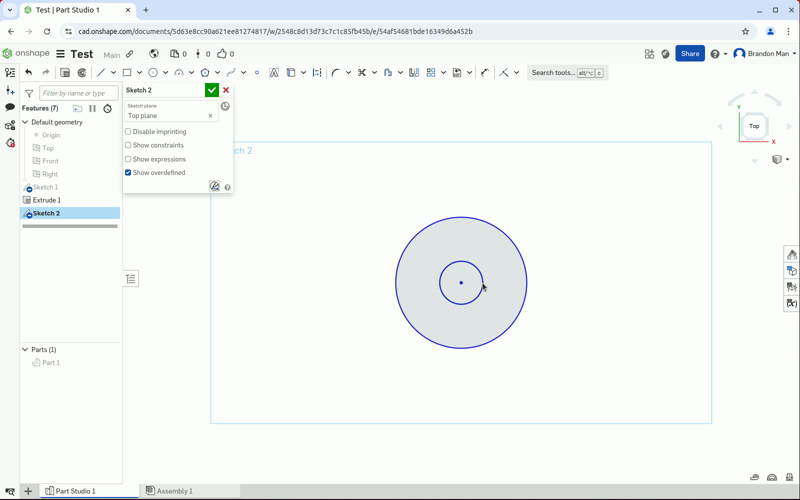
mouse_move(423, 321)
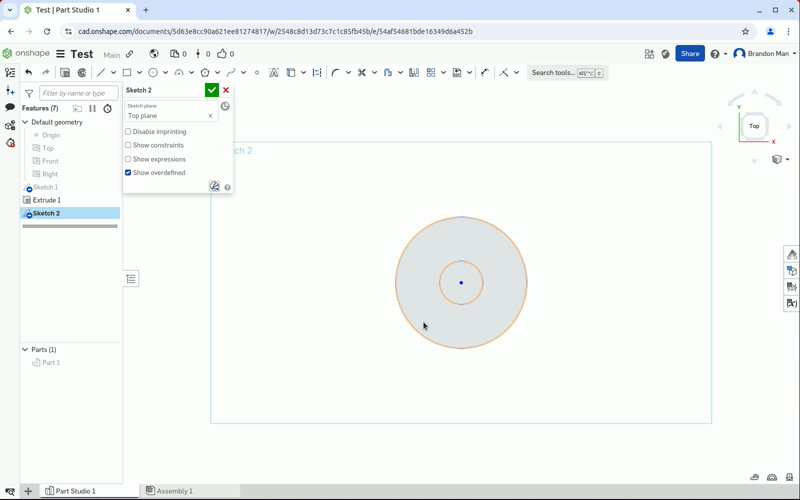
click(423, 321)
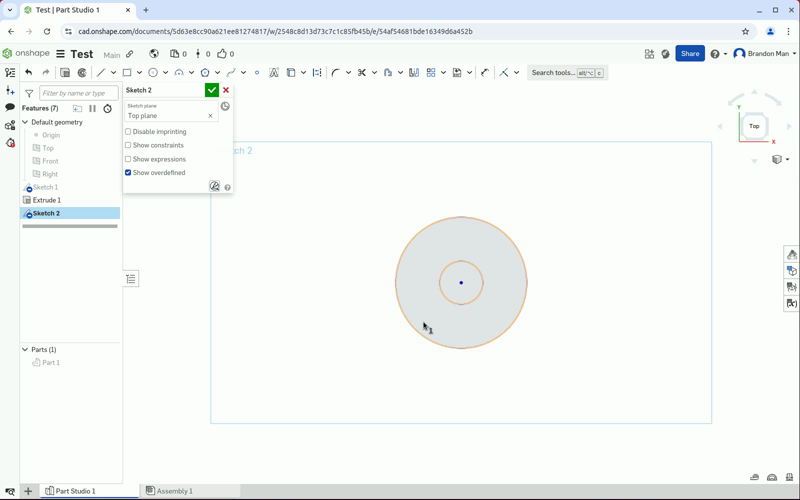
mouse_move(73, 352)
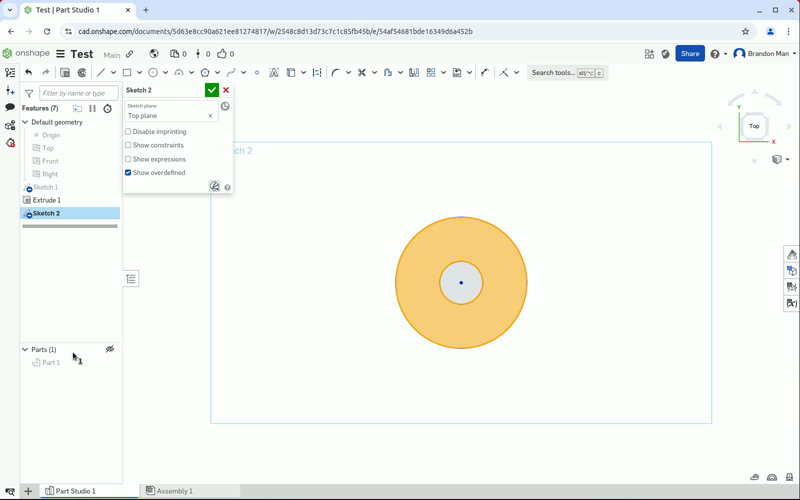
key(shift+y)
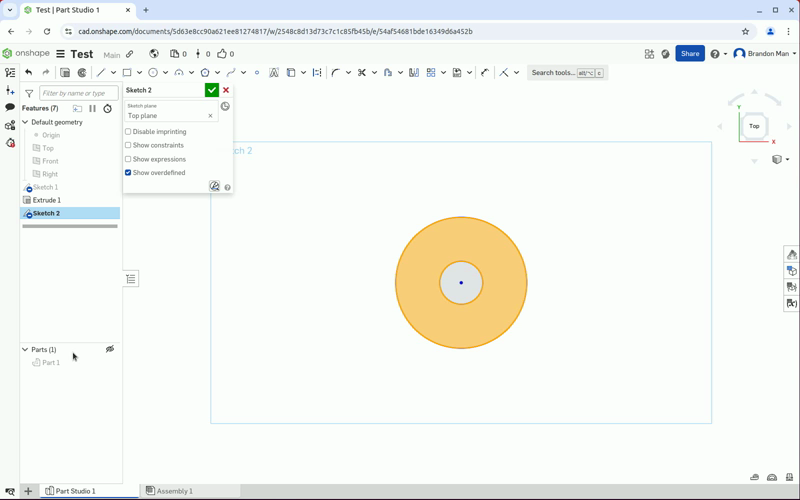
key(shift+e)
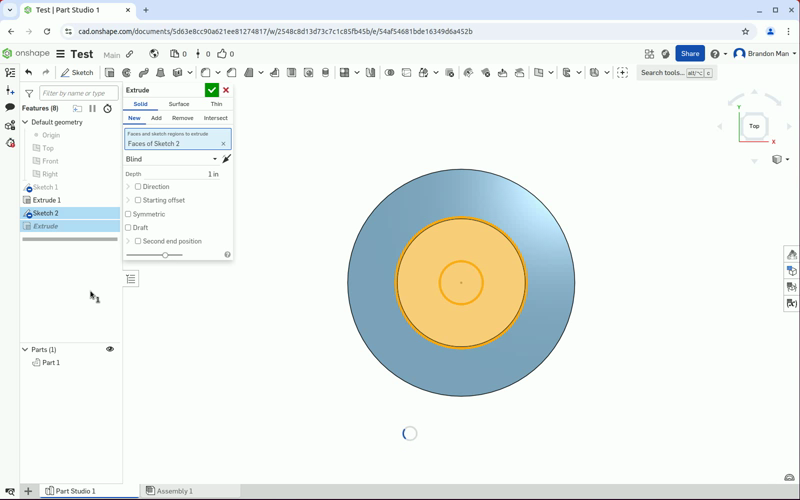
mouse_move(143, 106)
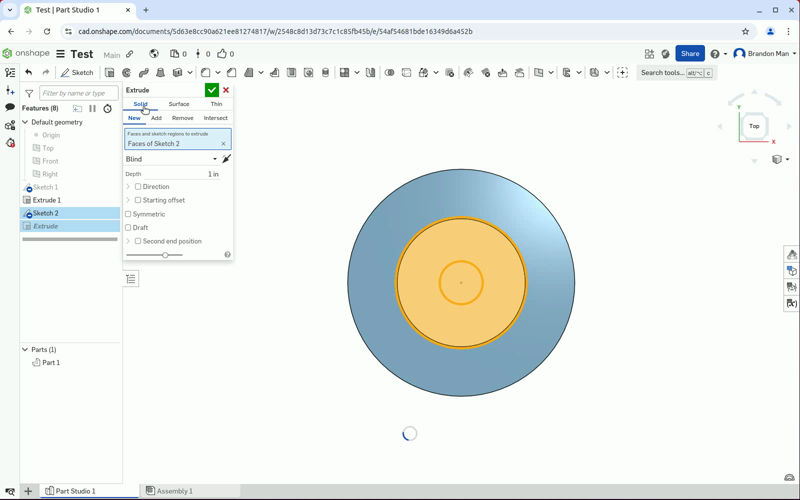
click(143, 106)
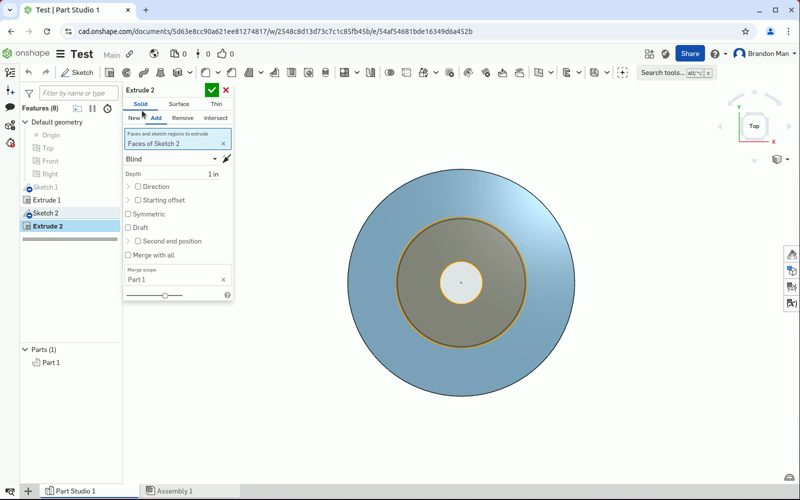
mouse_move(137, 120)
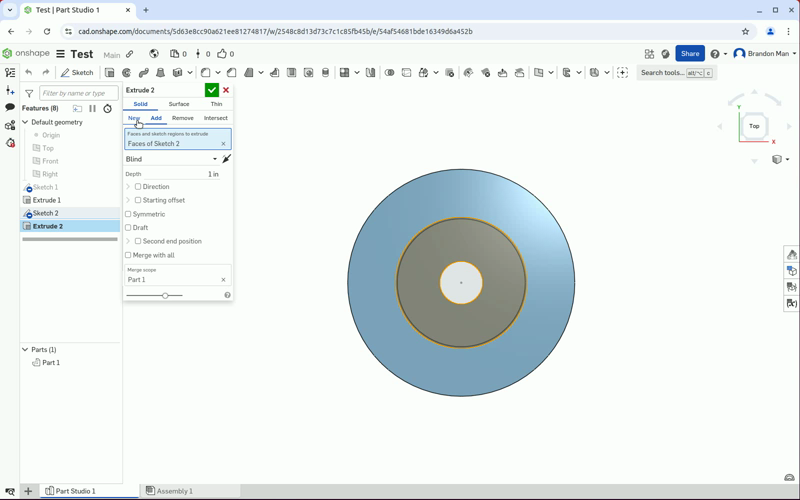
click(137, 120)
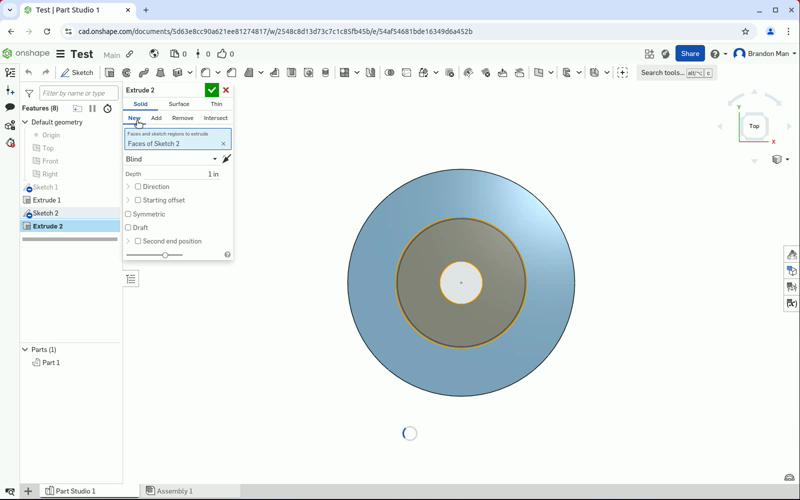
key(tab, 4)
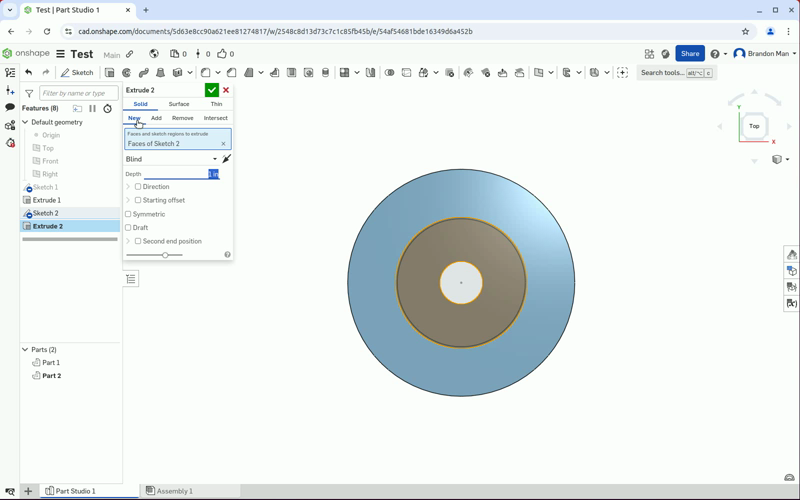
text(3.37)
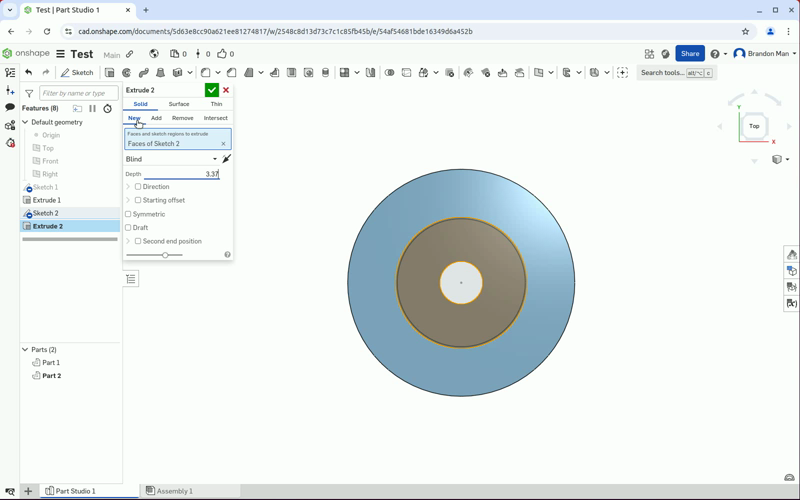
key(enter)
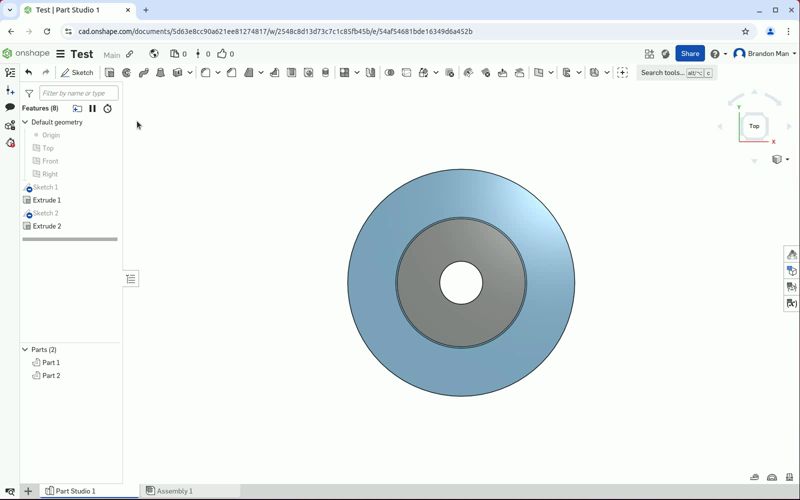
key(shift+h)
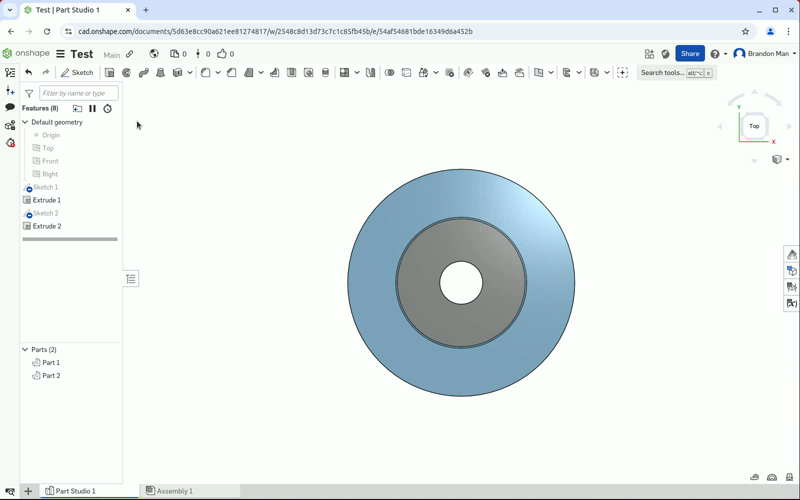
key(shift+h)
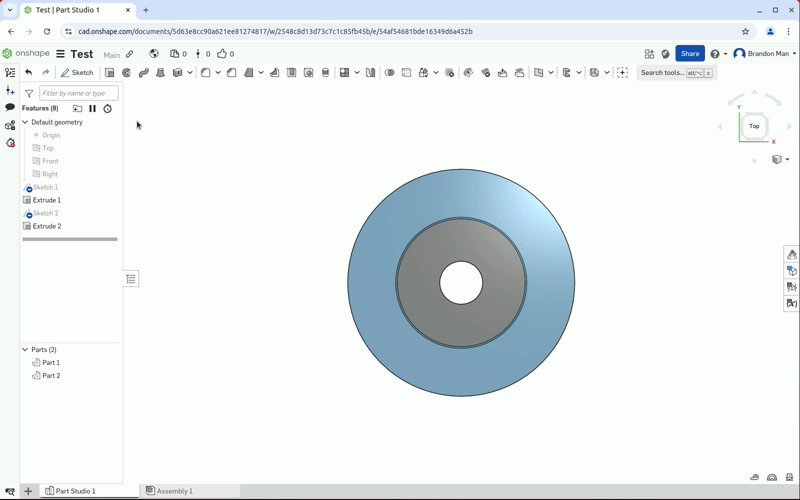
mouse_move(73, 189)
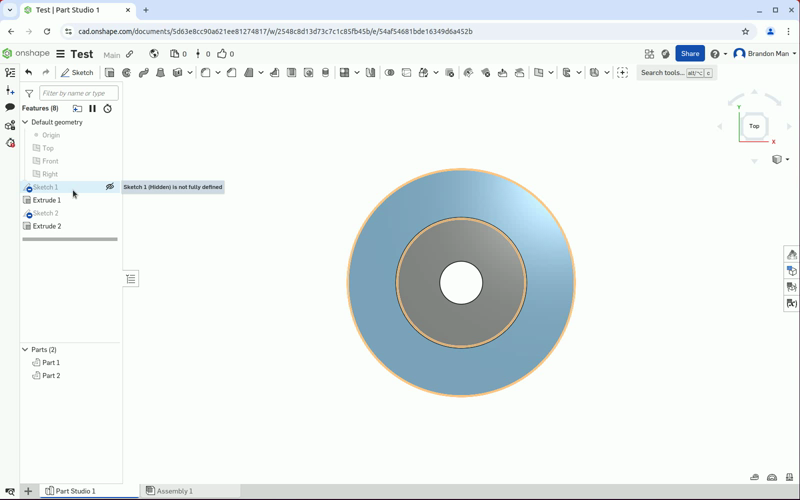
click(73, 189)
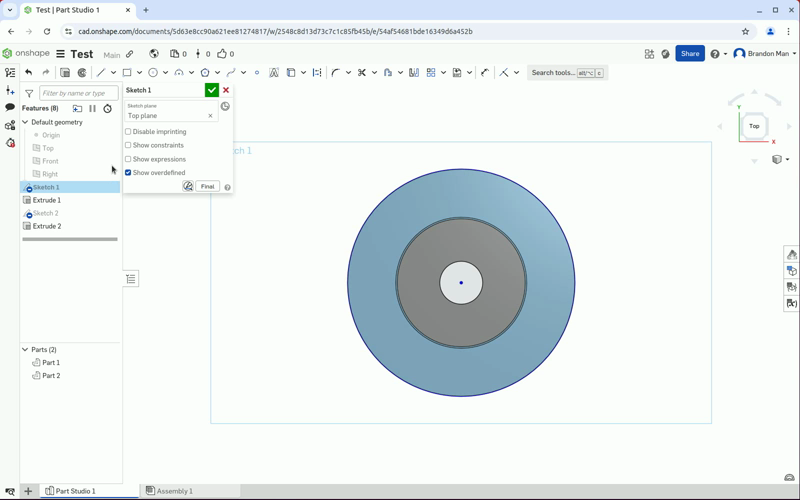
mouse_move(229, 92)
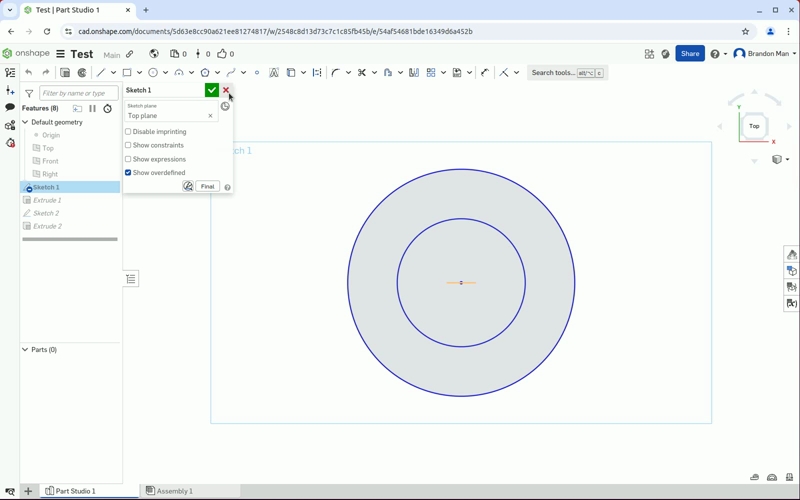
click(229, 92)
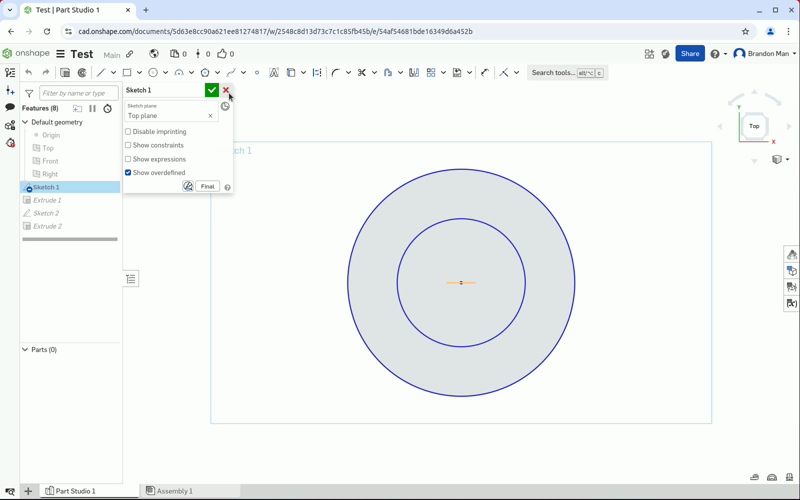
key(shift+s)
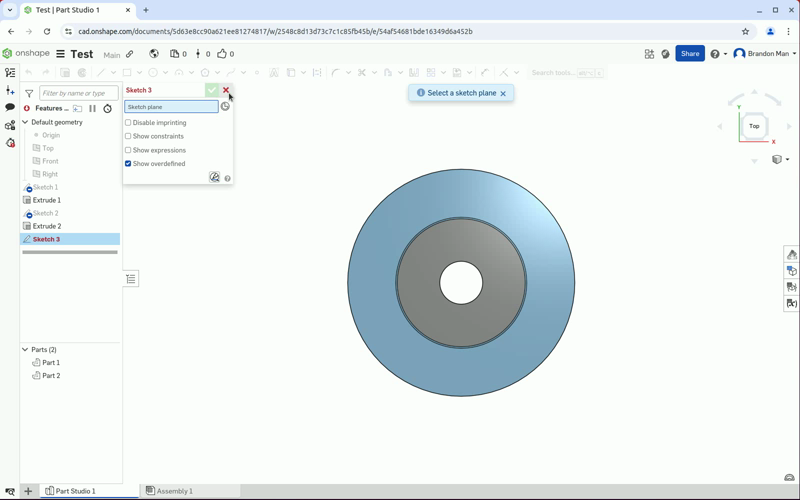
mouse_move(73, 150)
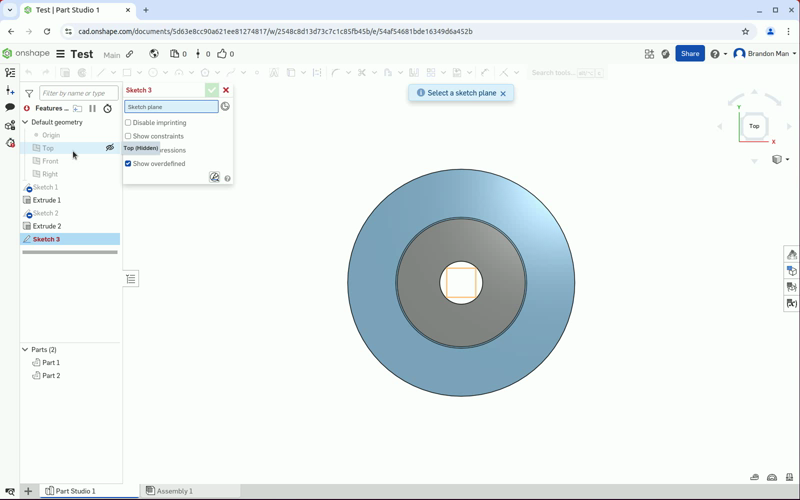
click(73, 150)
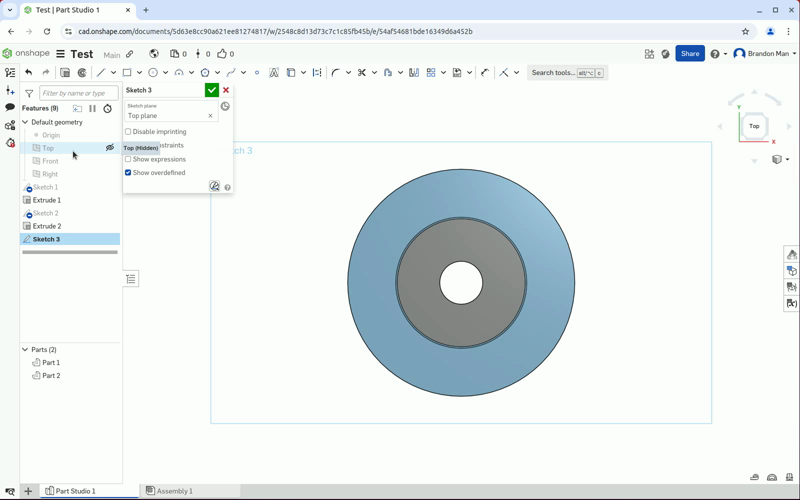
mouse_move(73, 352)
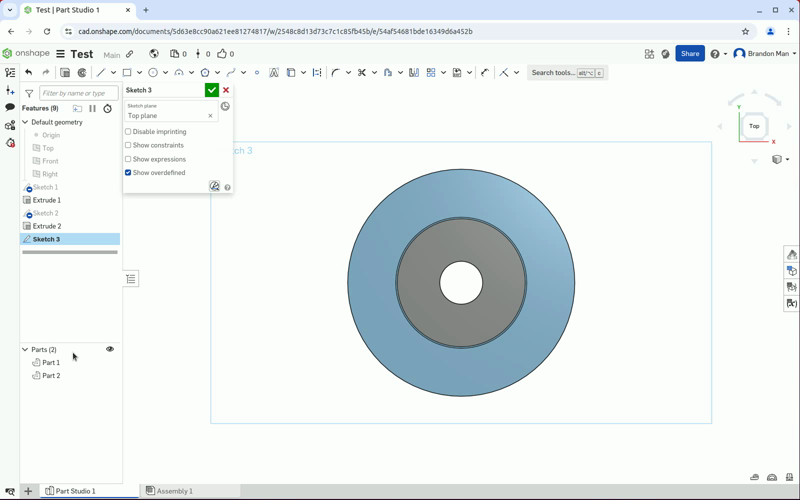
key(y)
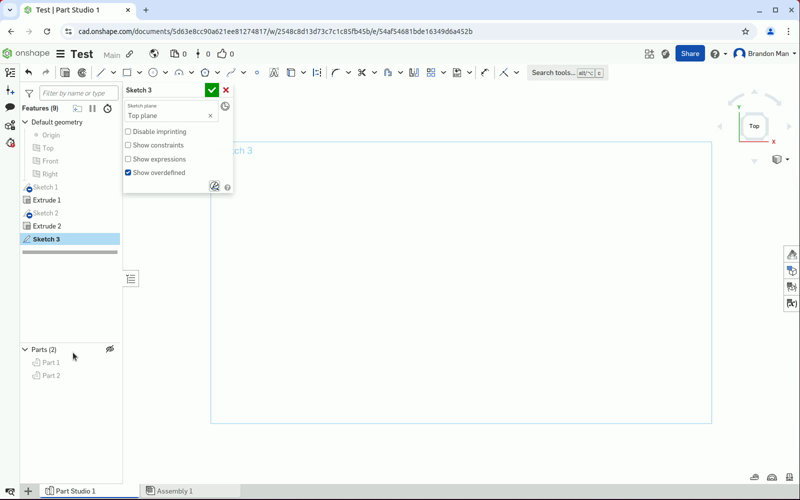
key(c)
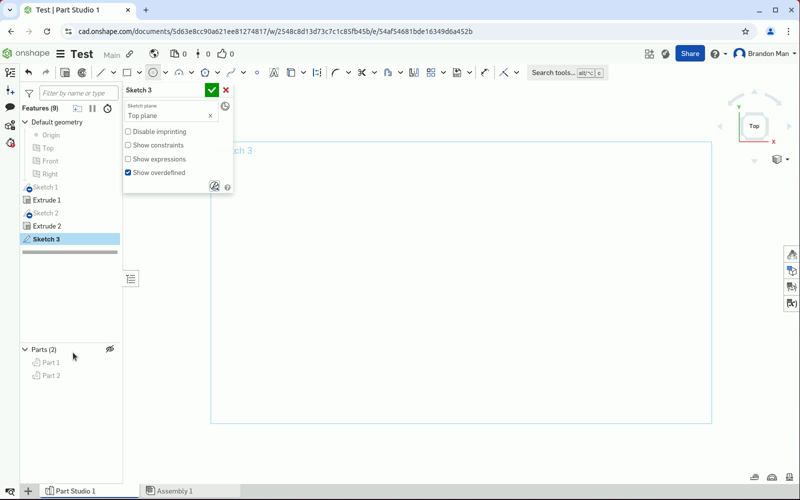
key_down(shift)
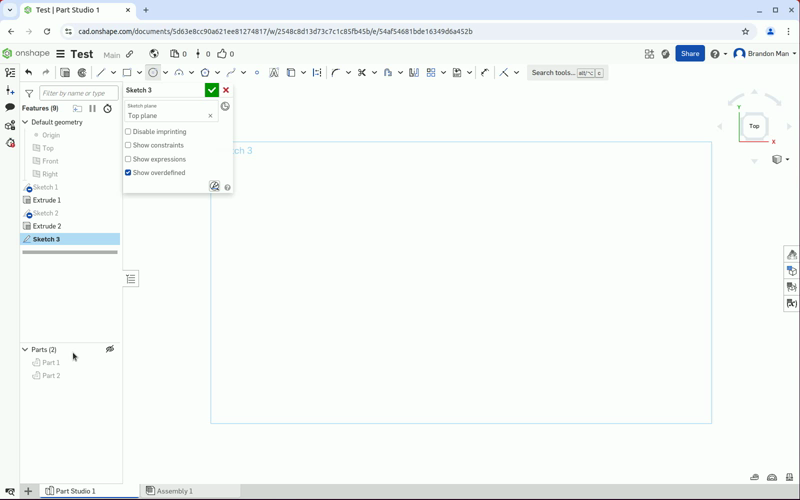
mouse_move(461, 282)
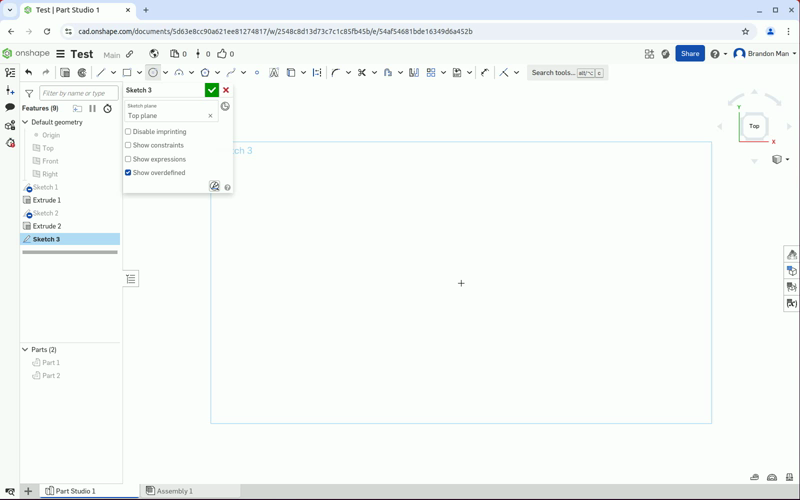
click(461, 282)
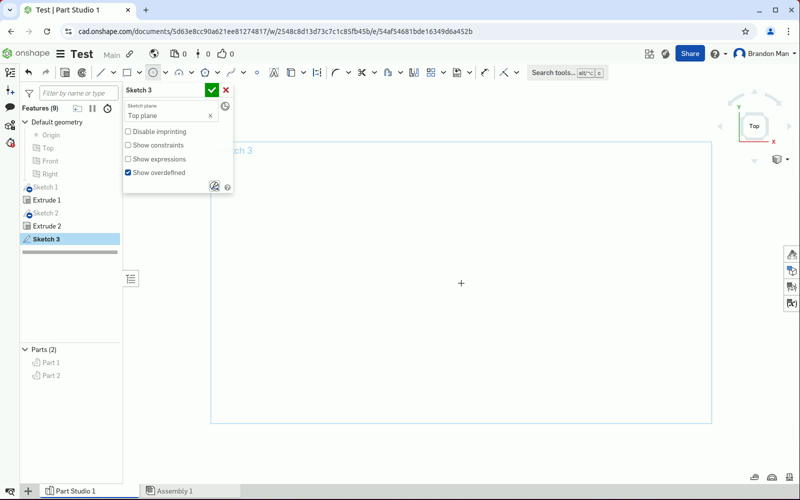
key_up(shift)
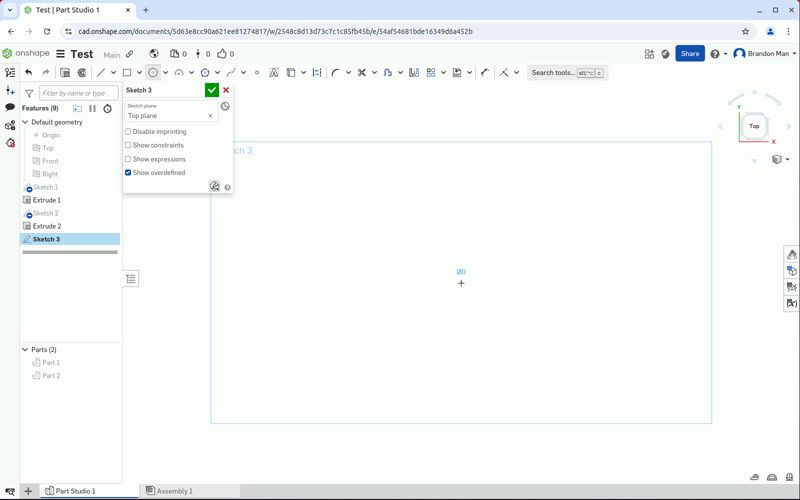
mouse_move(526, 282)
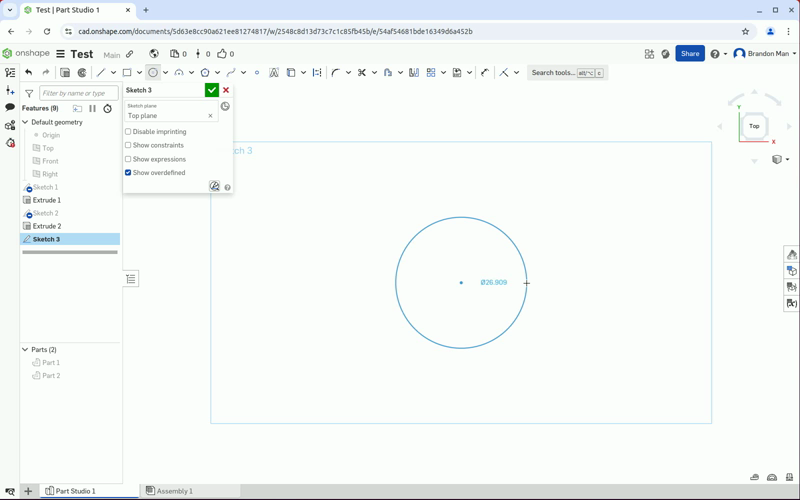
click(526, 282)
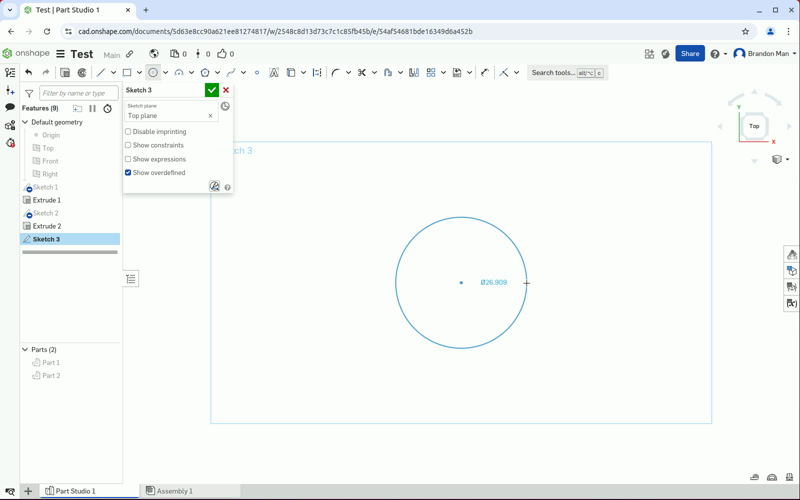
key(esc)
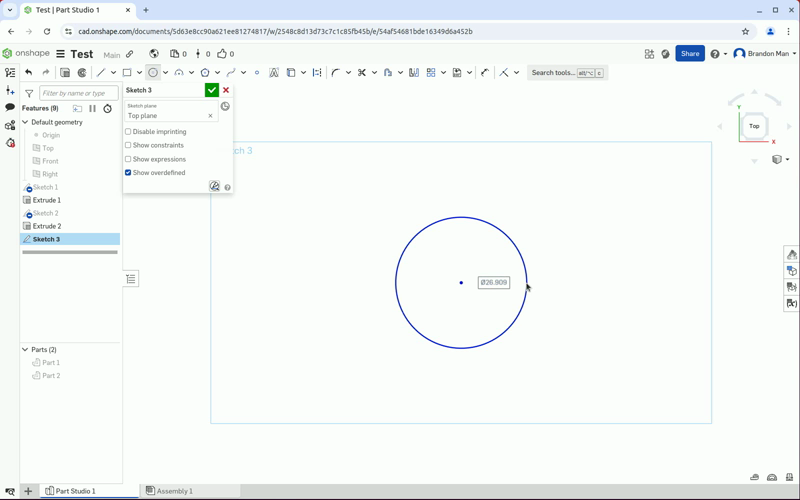
key(c)
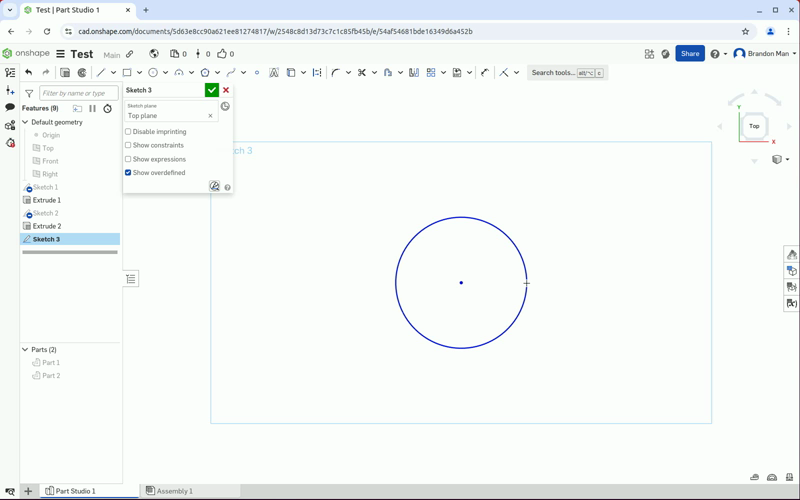
key_down(shift)
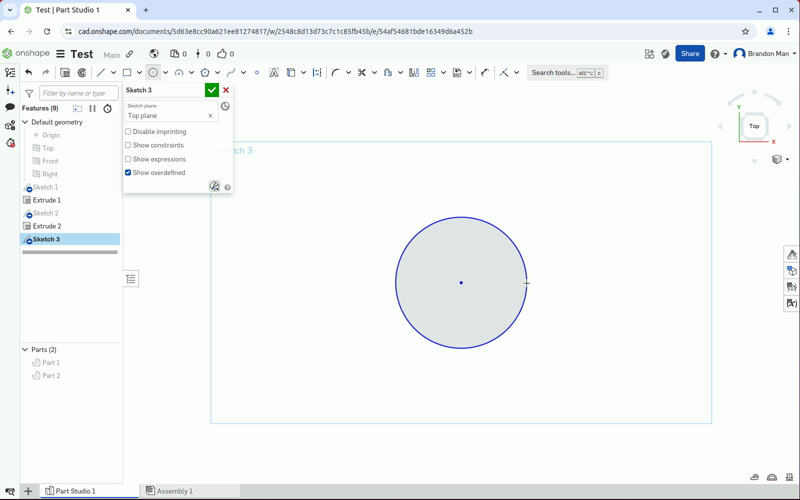
mouse_move(461, 282)
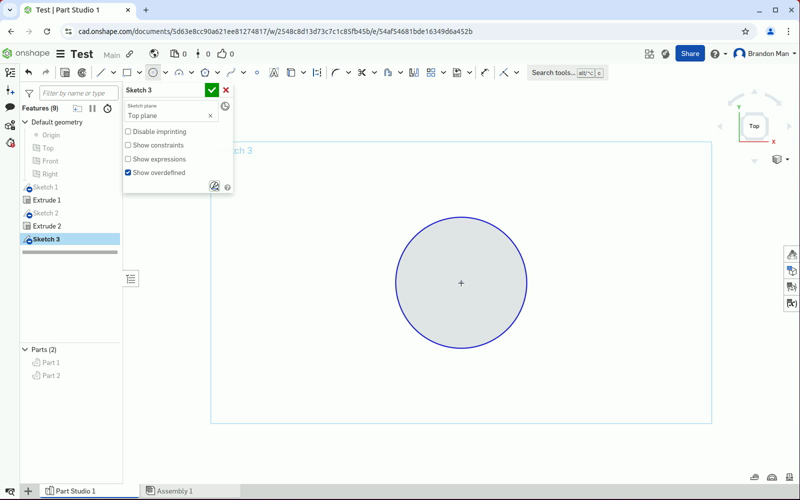
click(461, 282)
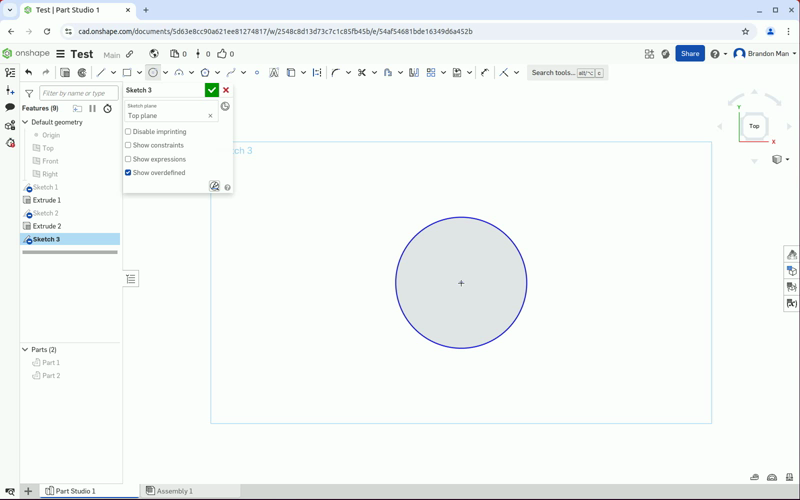
key_up(shift)
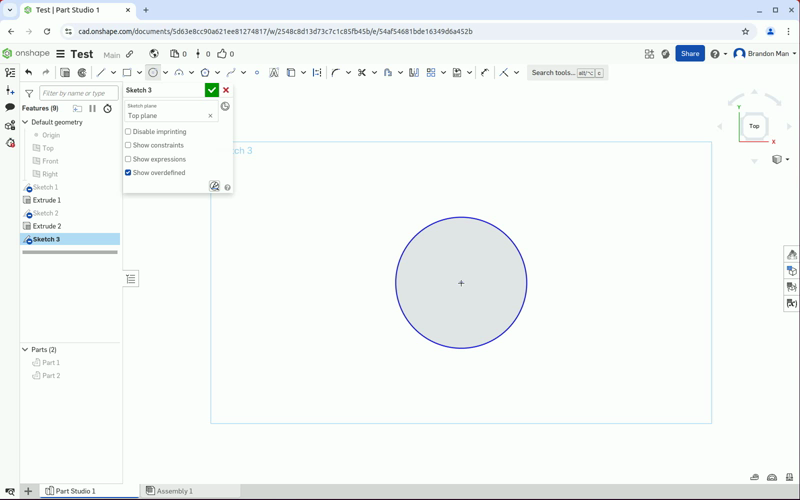
mouse_move(482, 282)
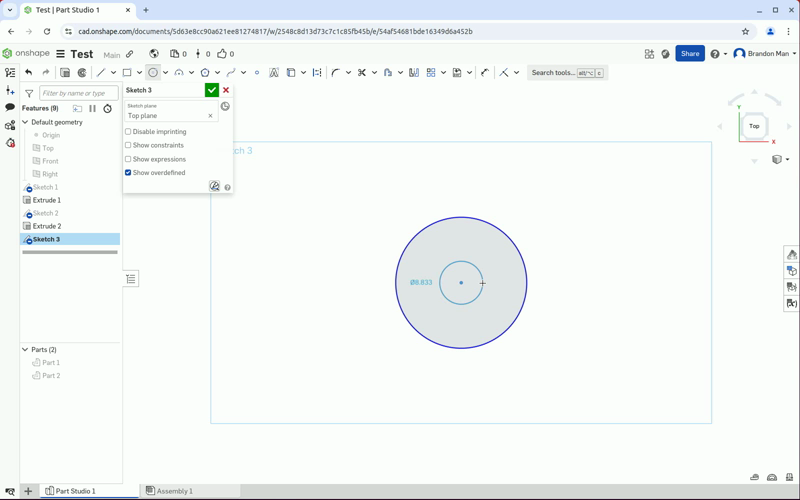
click(482, 282)
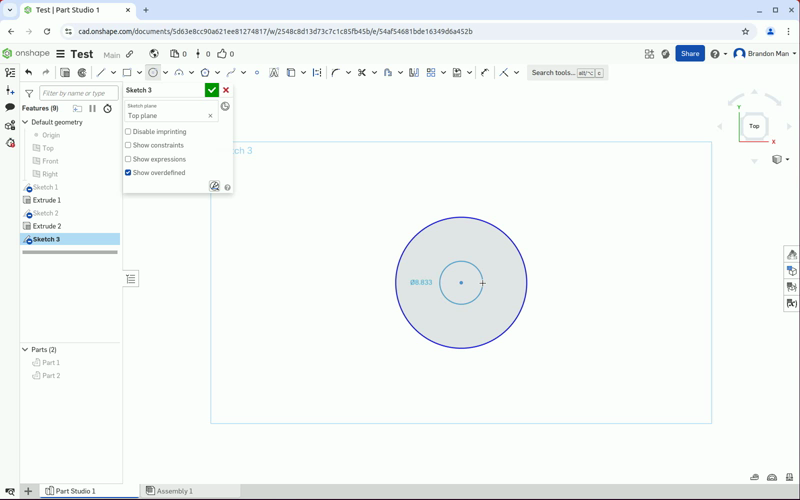
key(esc)
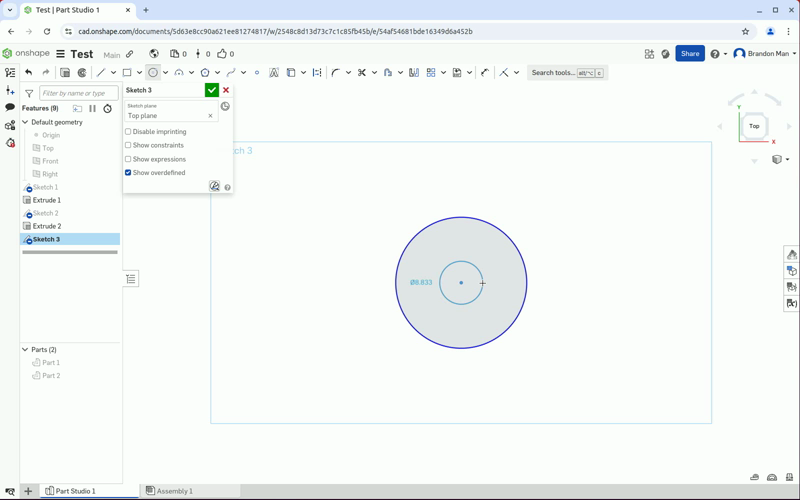
mouse_move(425, 302)
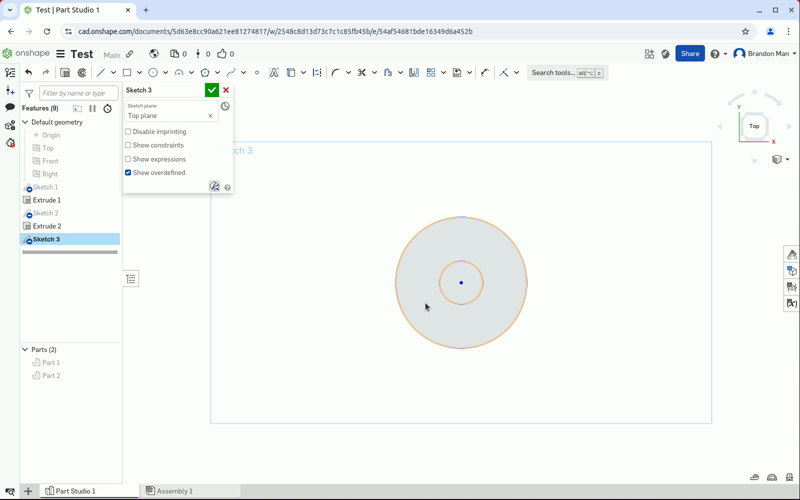
click(425, 302)
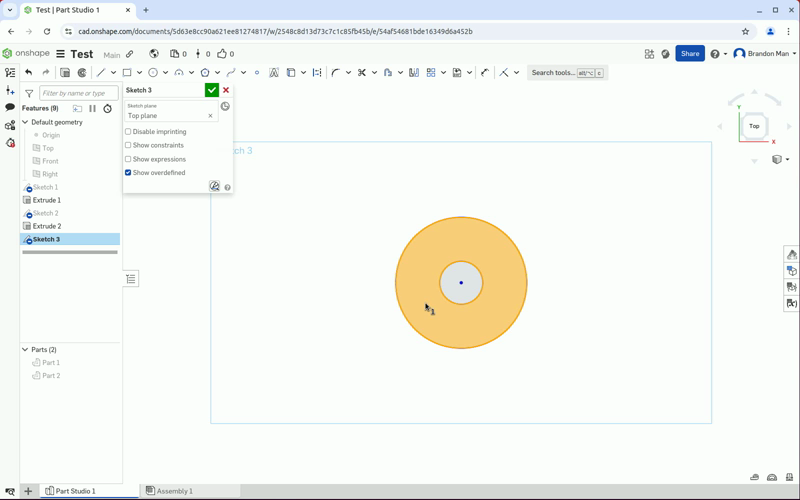
mouse_move(73, 352)
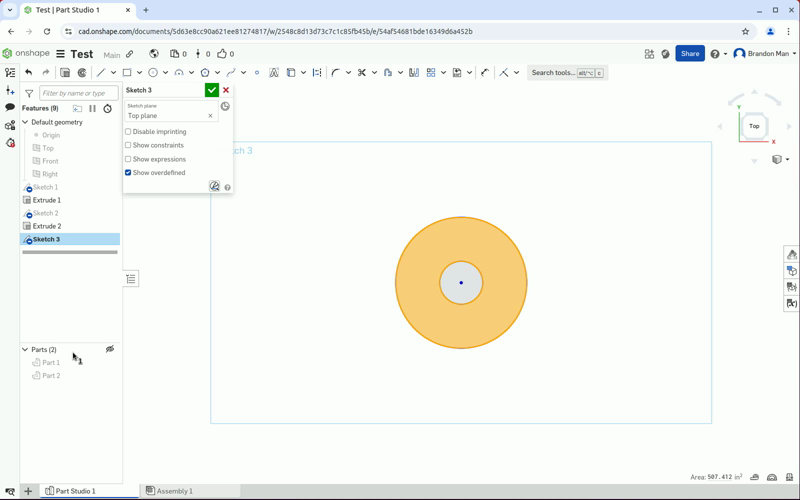
key(shift+y)
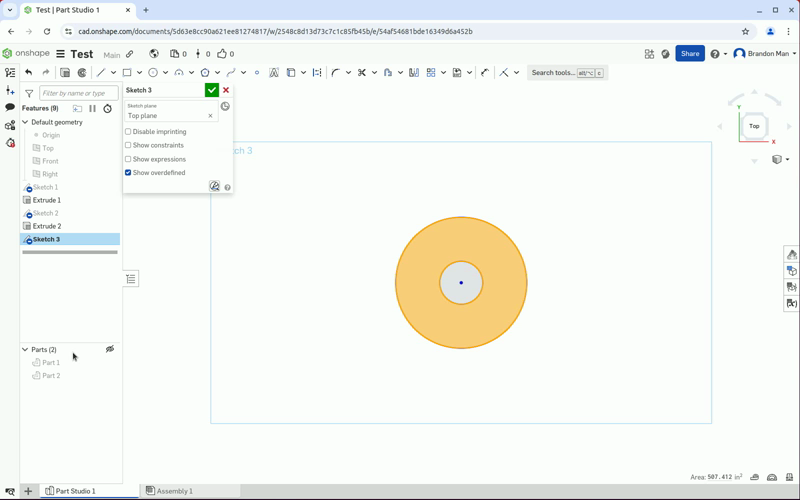
key(shift+e)
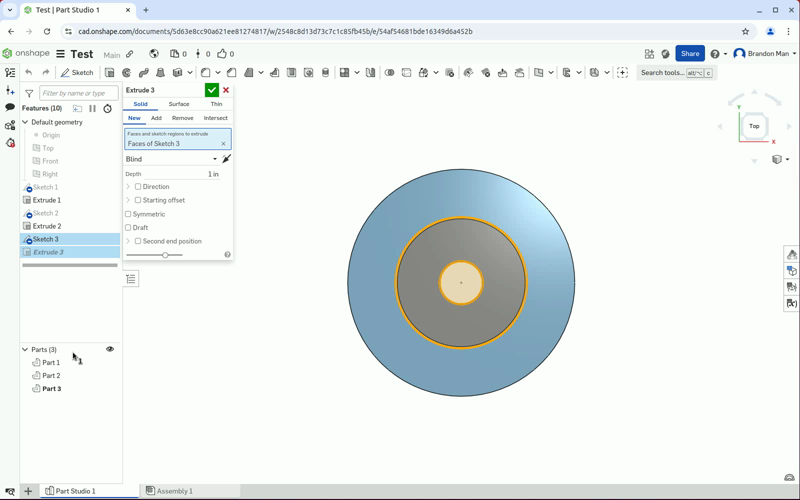
mouse_move(143, 106)
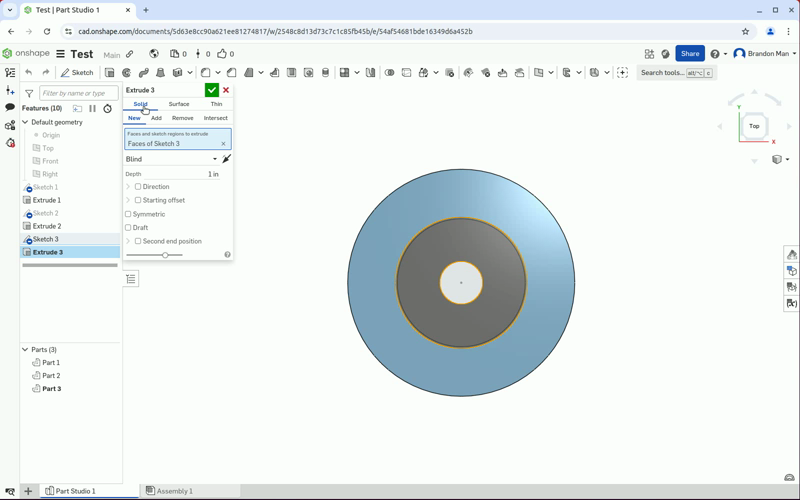
click(143, 106)
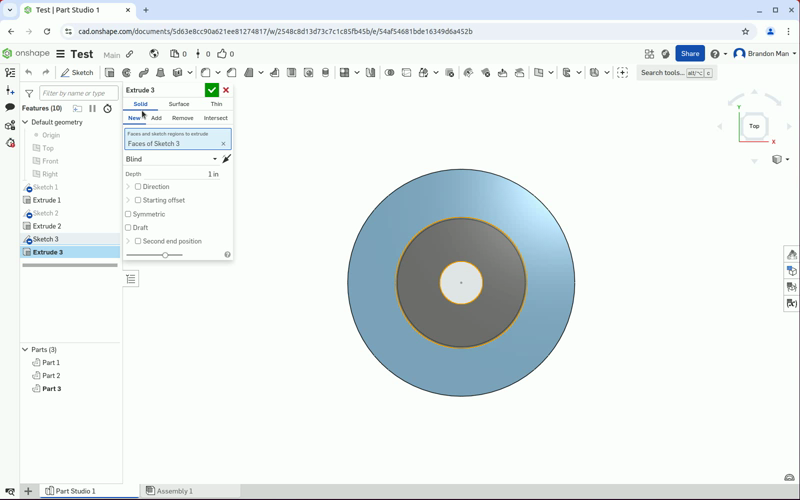
mouse_move(137, 120)
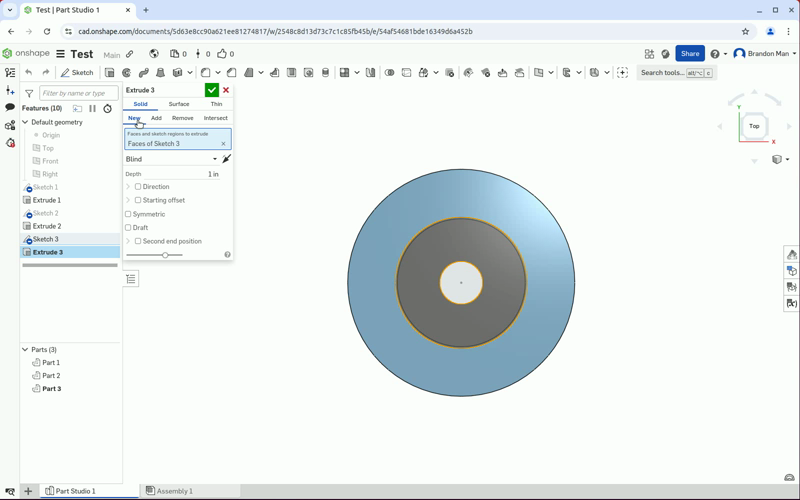
click(137, 120)
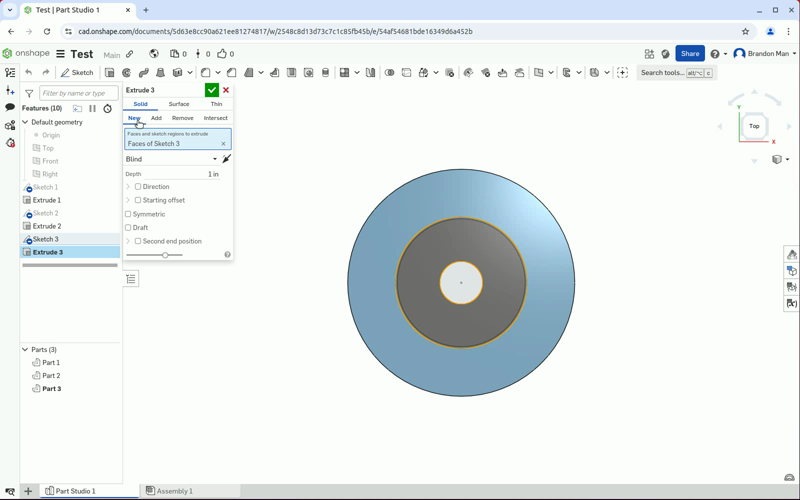
key(tab, 4)
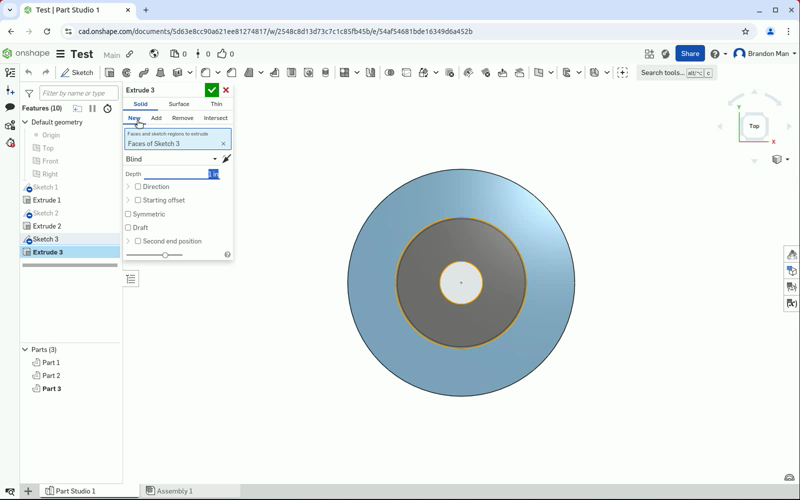
text(11.073)
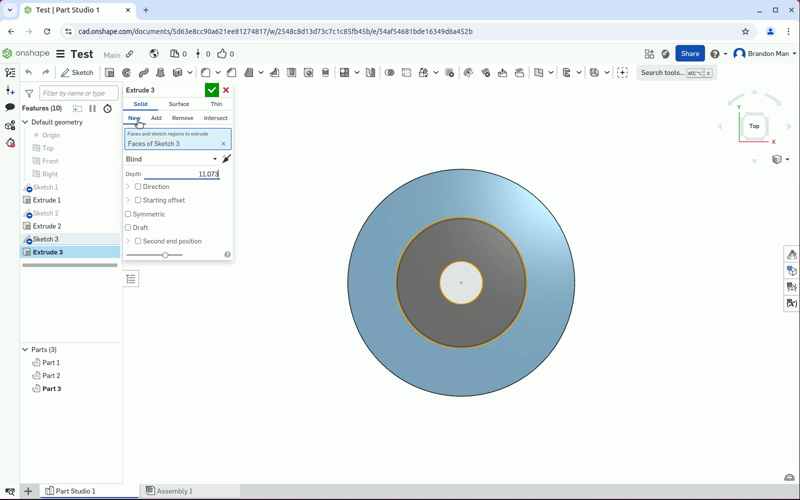
key(enter)
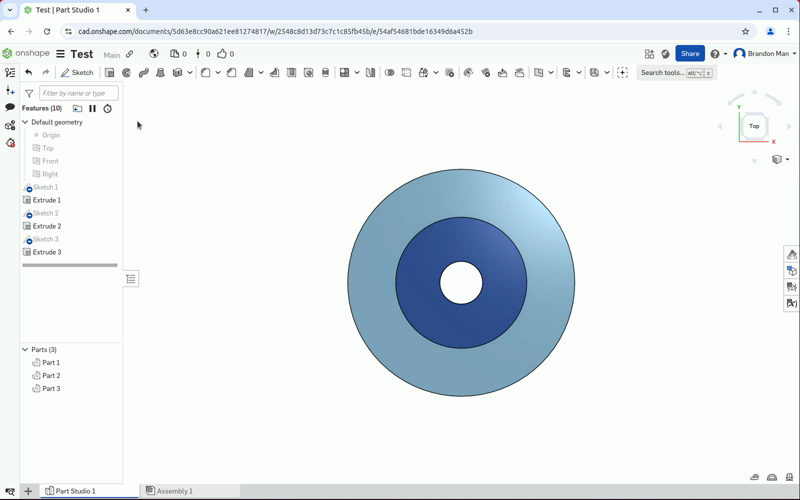
key(shift+h)
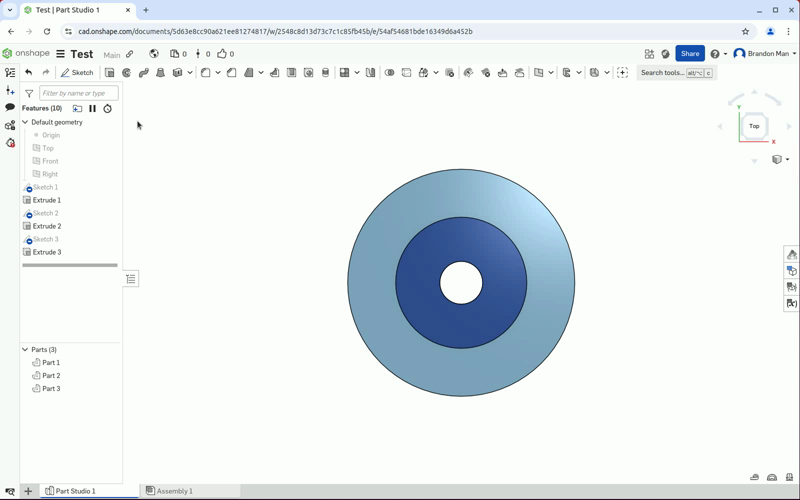
key(shift+h)
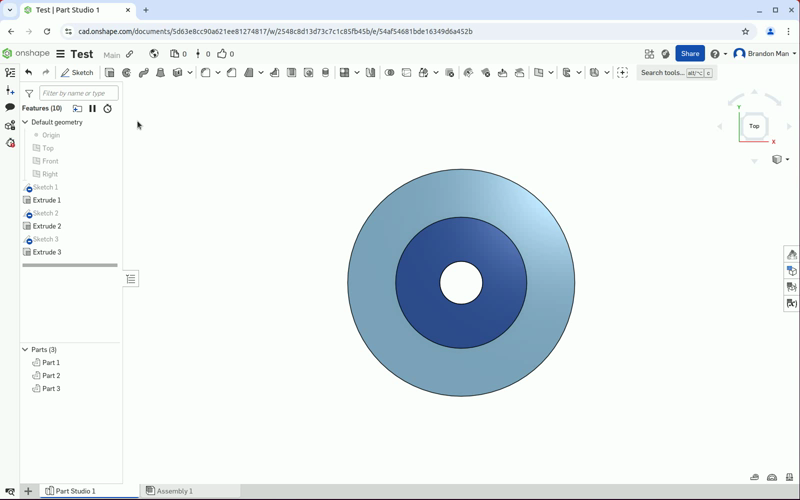
mouse_move(73, 189)
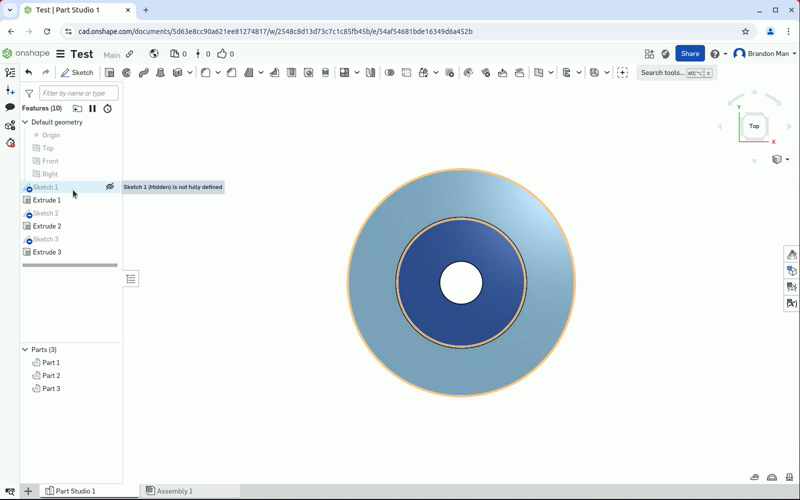
click(73, 189)
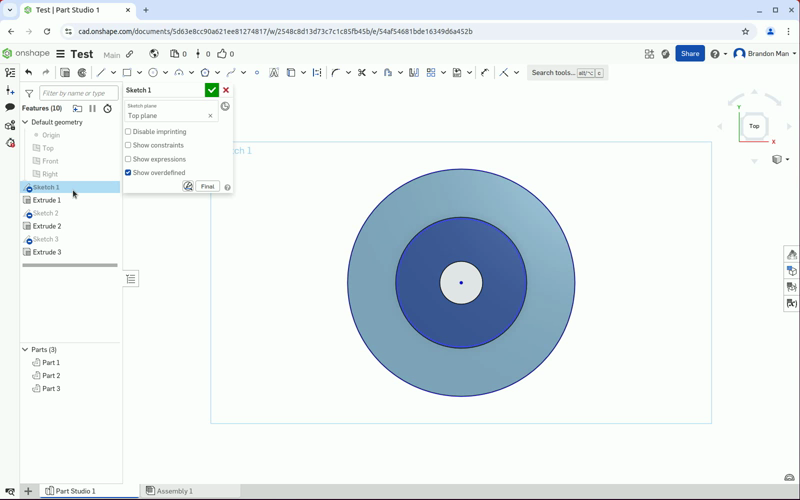
mouse_move(229, 92)
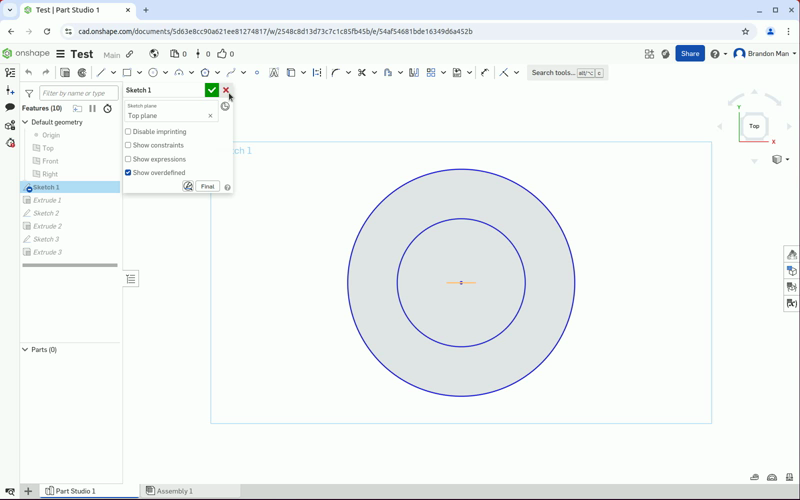
click(229, 92)
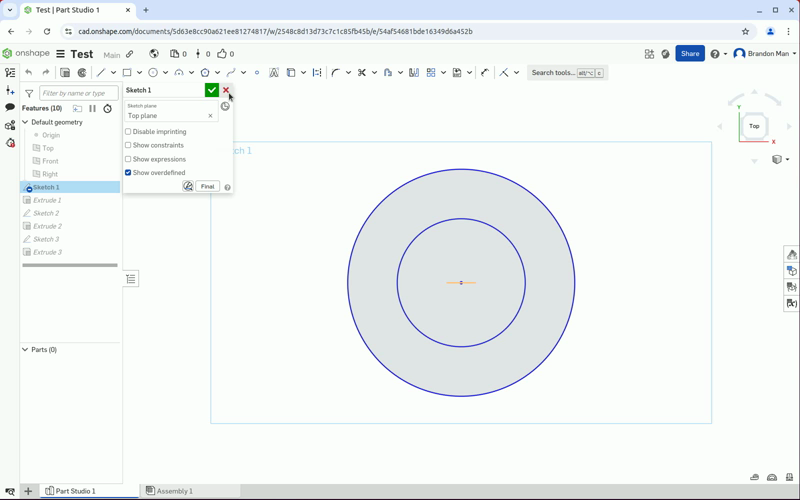
key(shift+s)
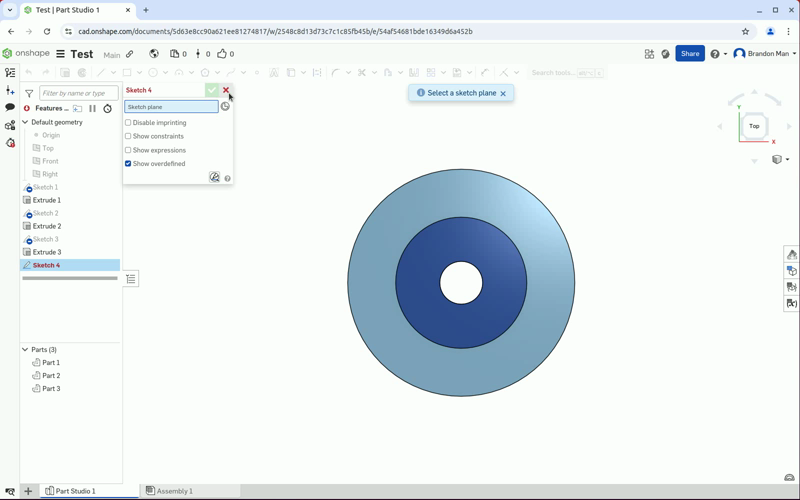
mouse_move(73, 150)
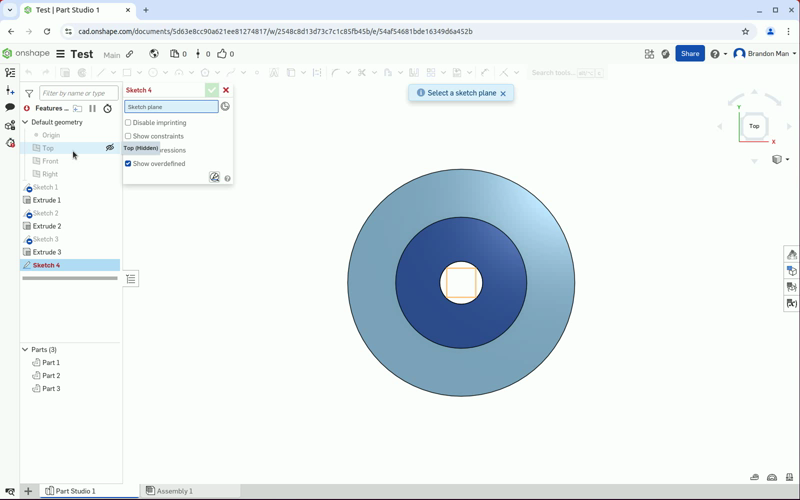
click(73, 150)
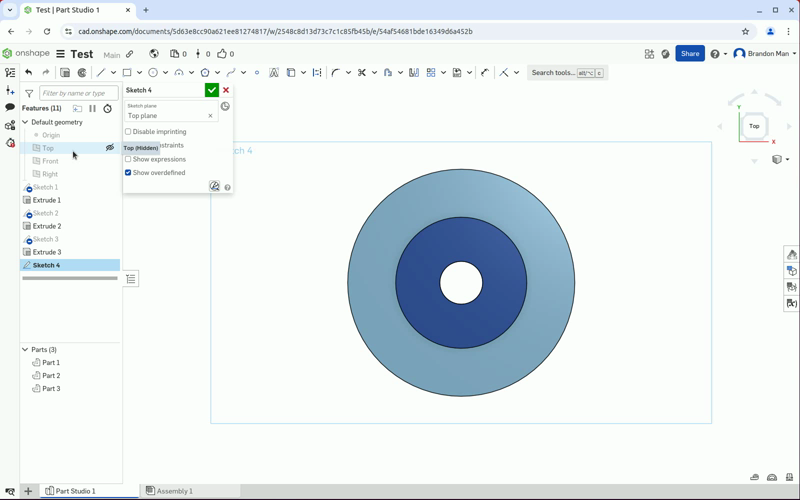
mouse_move(73, 352)
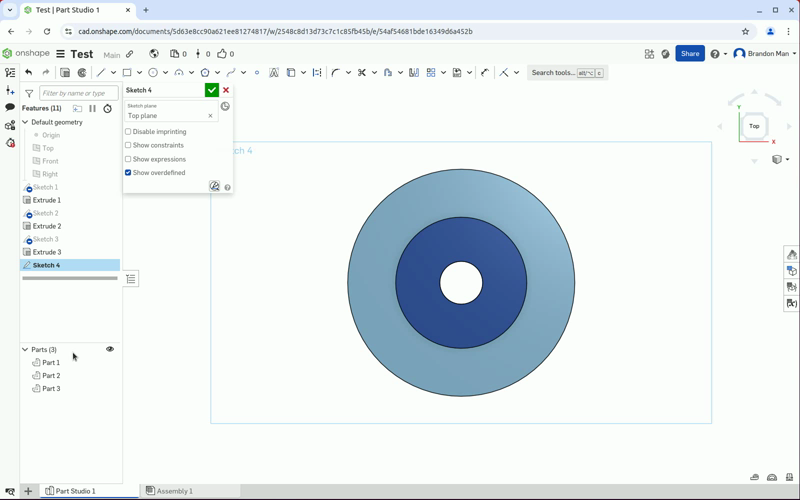
key(y)
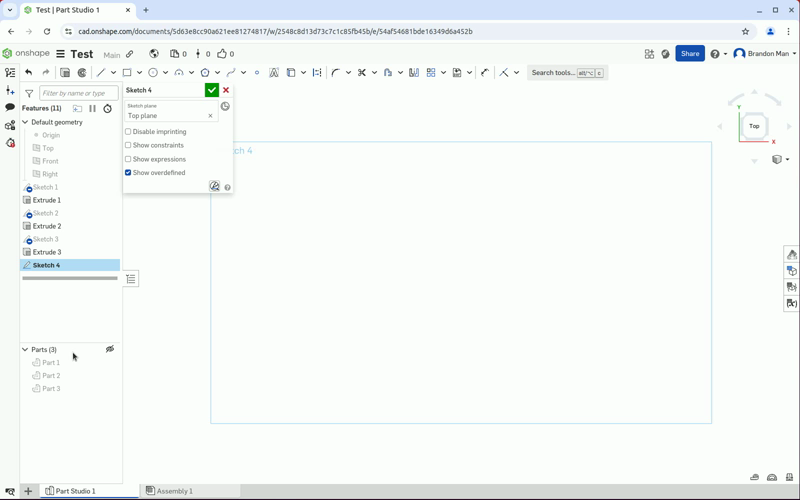
key(c)
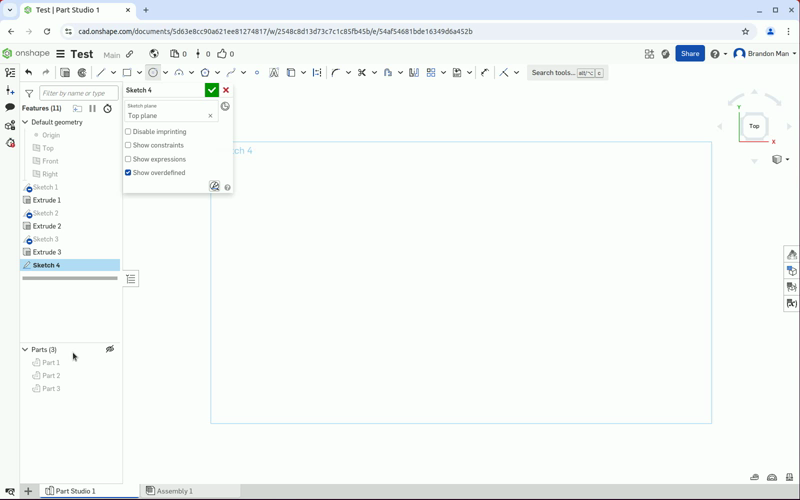
key_down(shift)
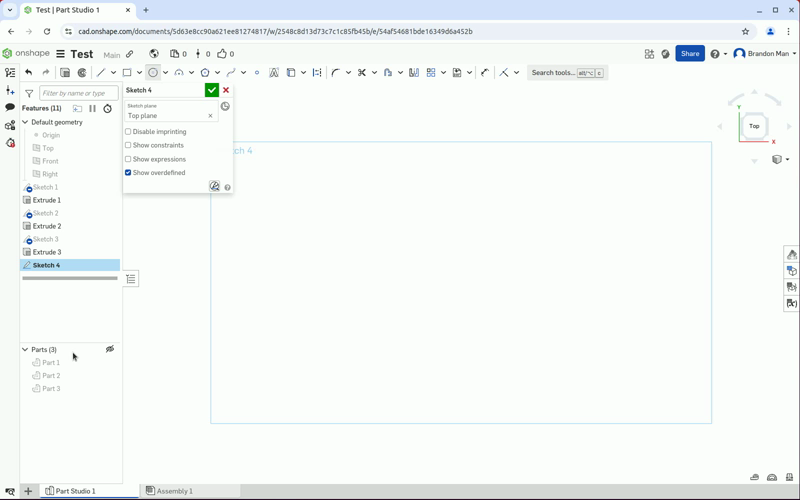
mouse_move(461, 282)
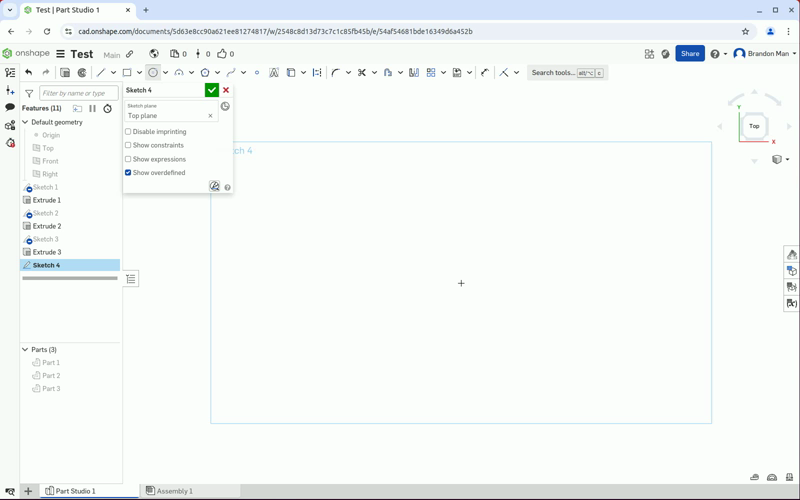
click(461, 282)
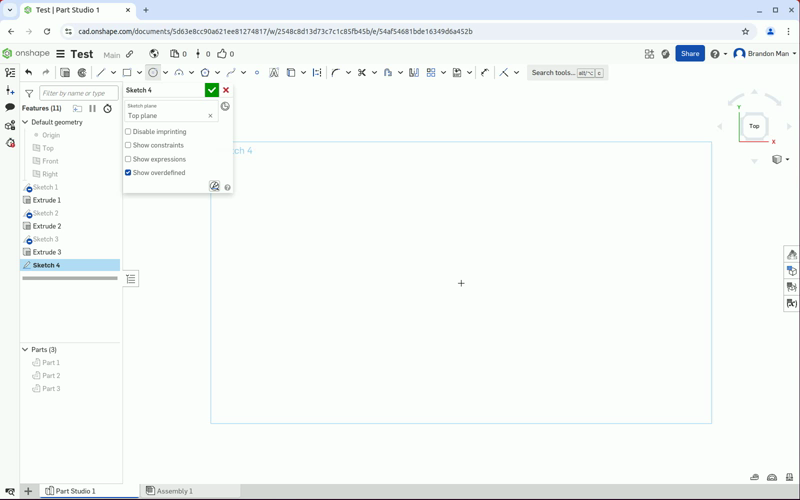
key_up(shift)
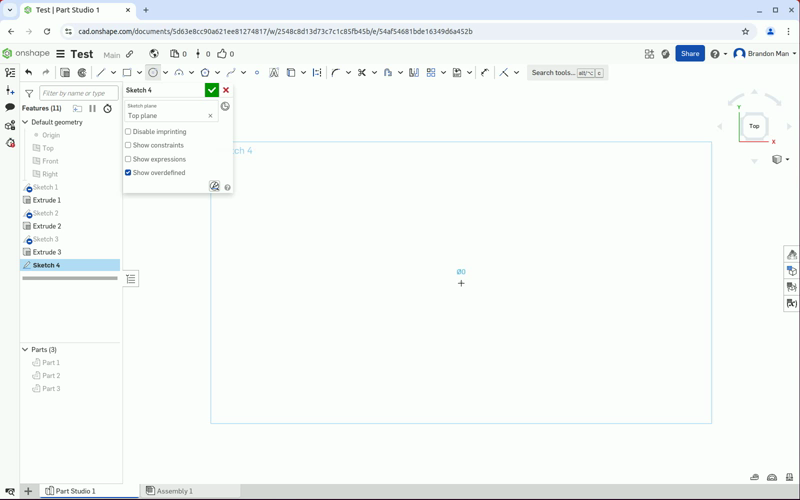
mouse_move(574, 282)
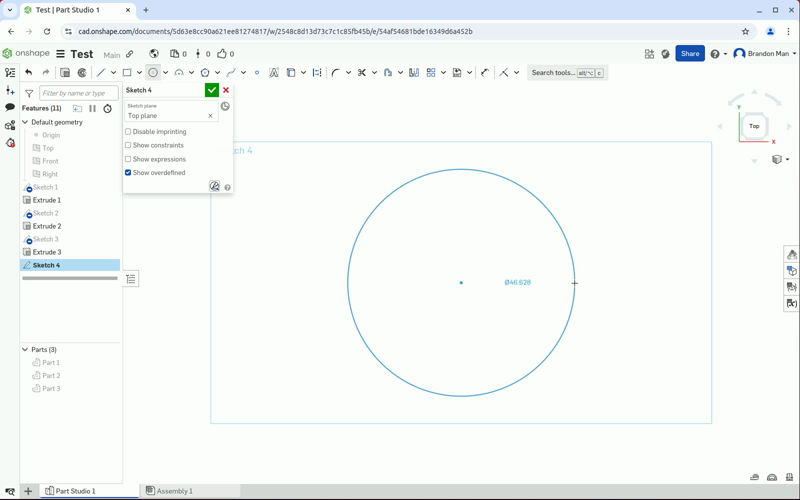
click(574, 282)
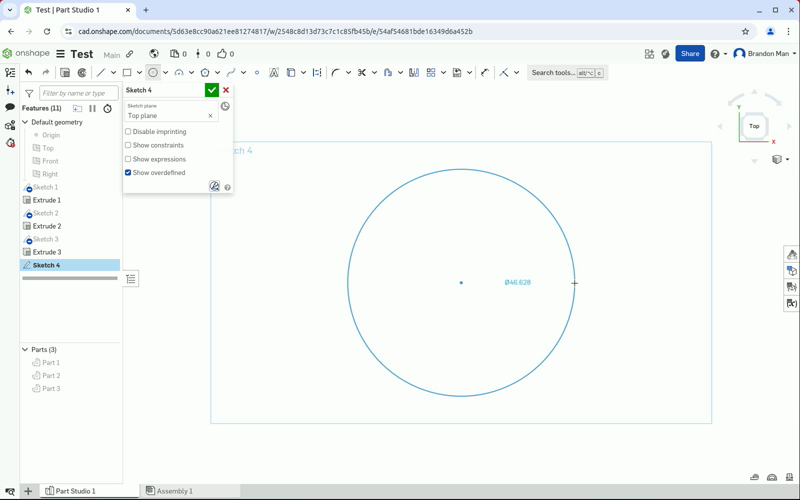
key(esc)
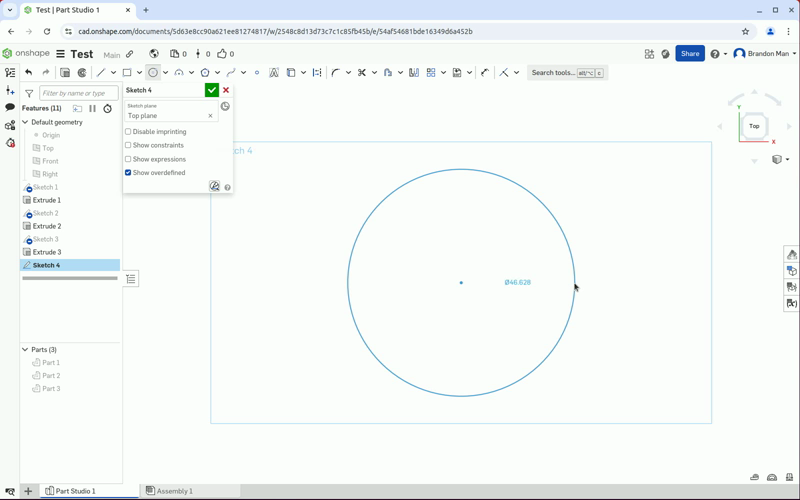
key(c)
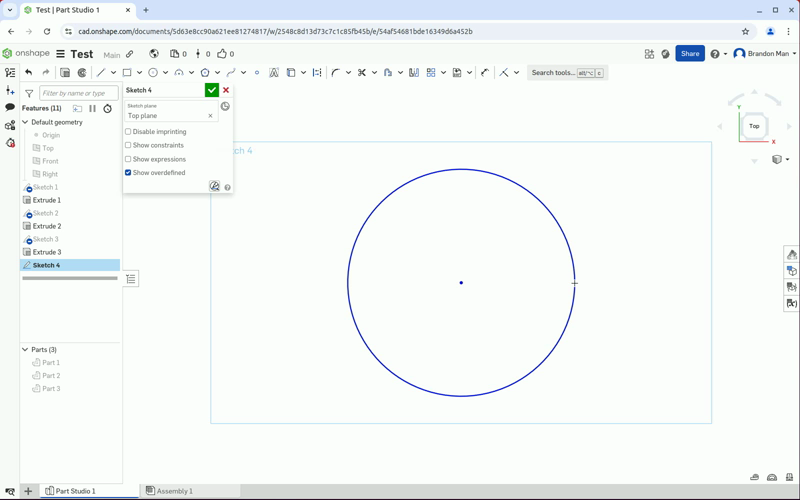
key_down(shift)
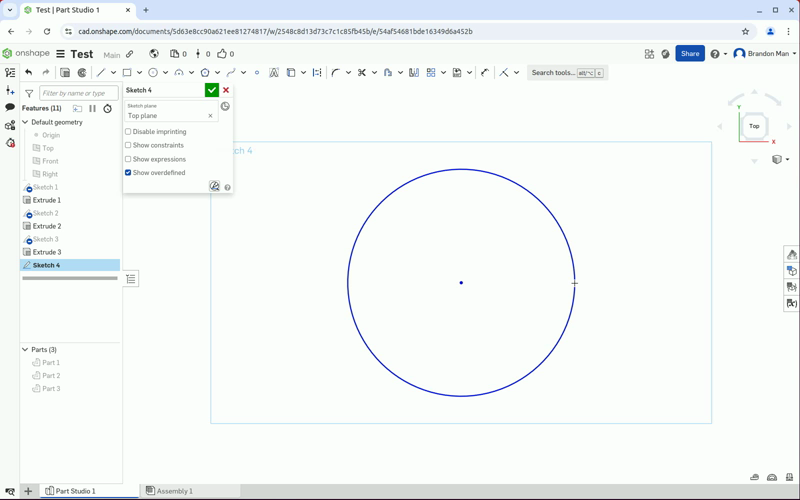
mouse_move(461, 282)
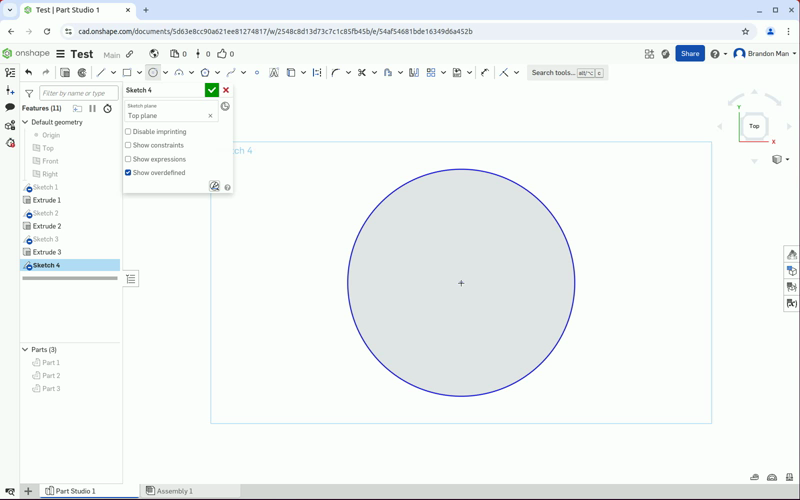
click(461, 282)
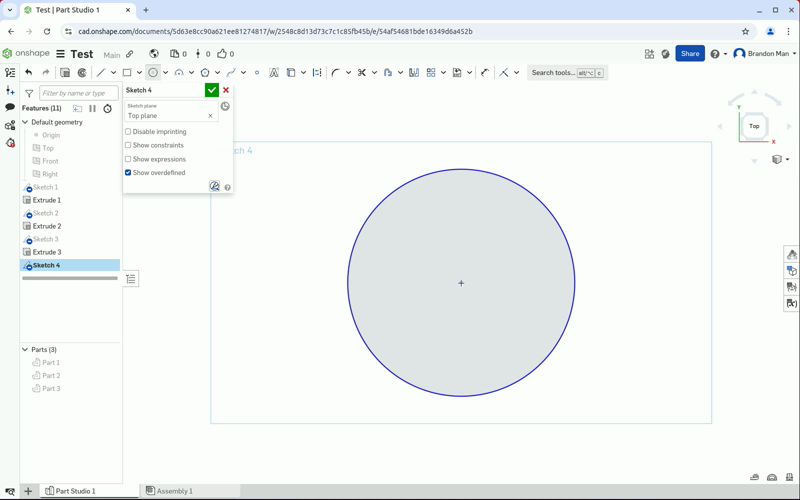
key_up(shift)
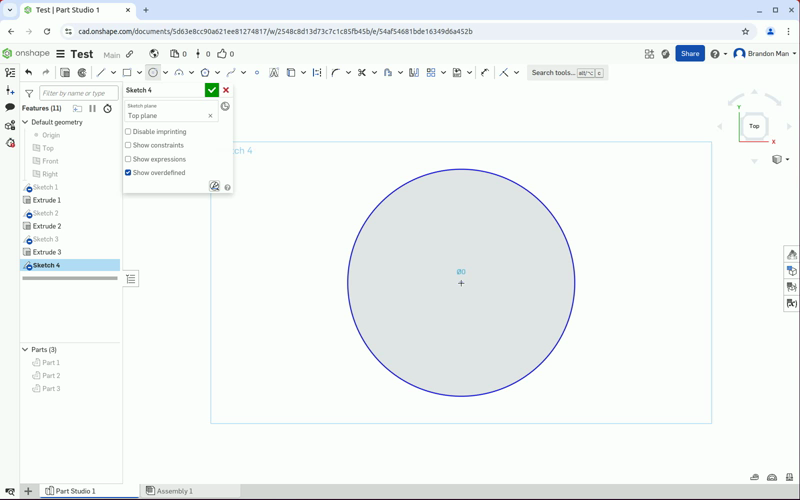
mouse_move(510, 282)
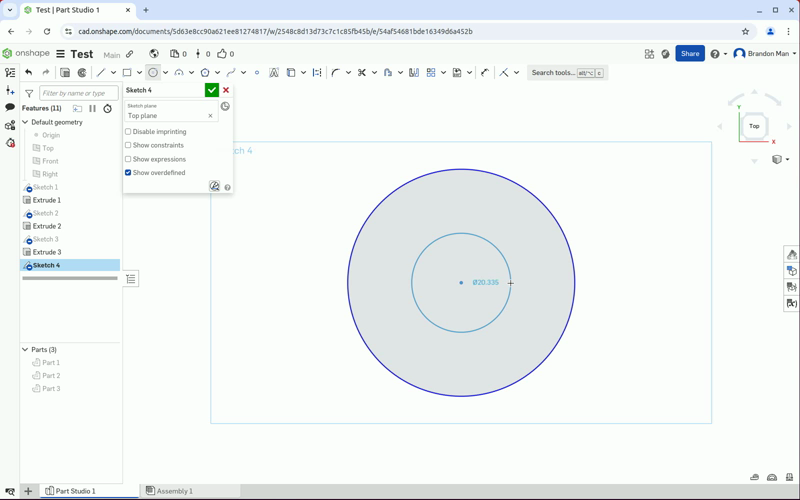
click(510, 282)
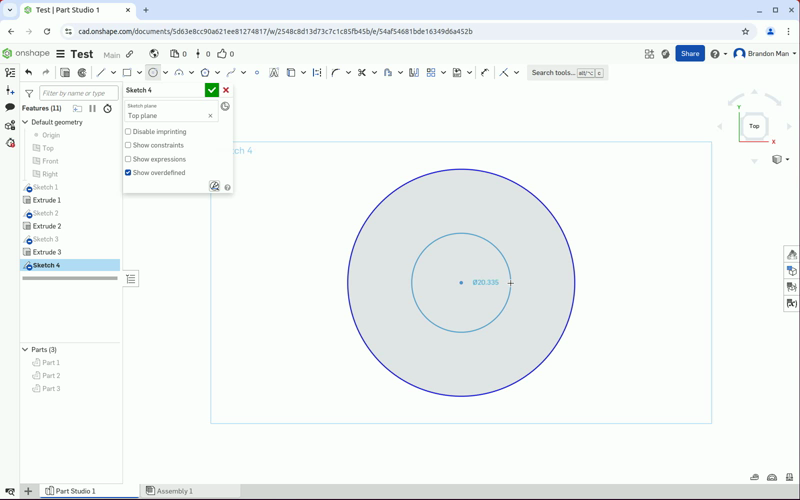
key(esc)
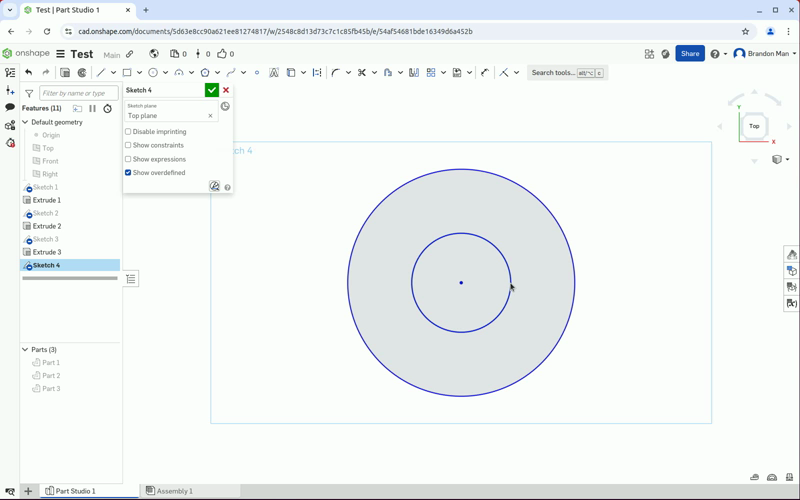
mouse_move(370, 290)
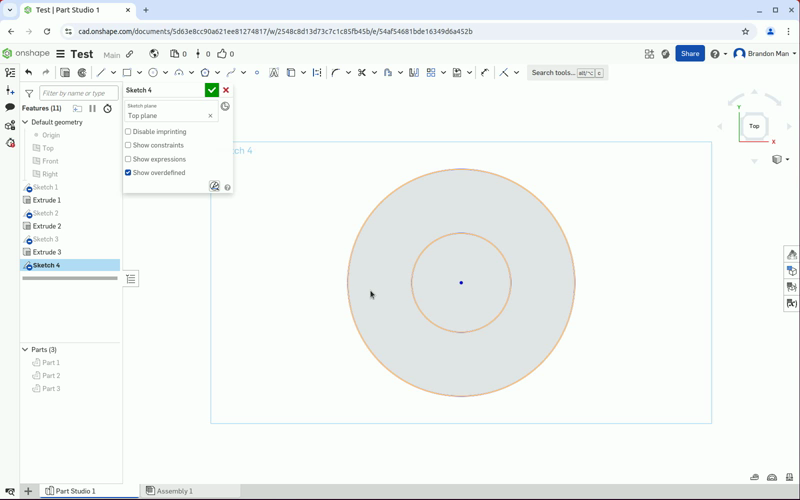
click(370, 290)
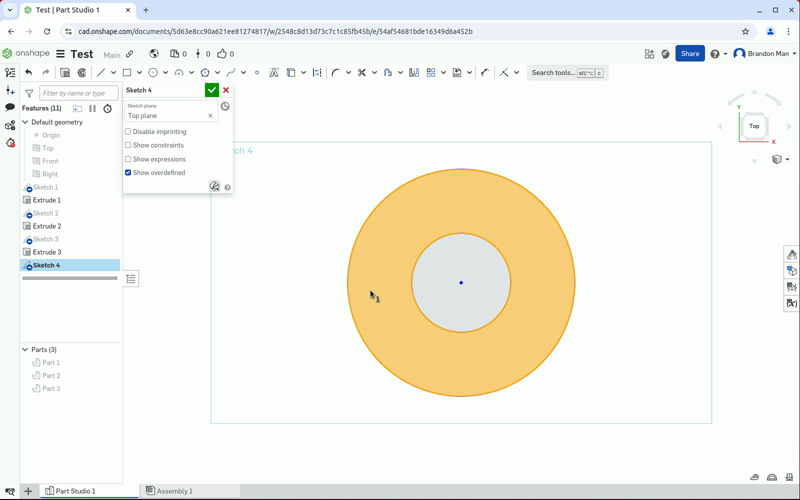
mouse_move(73, 352)
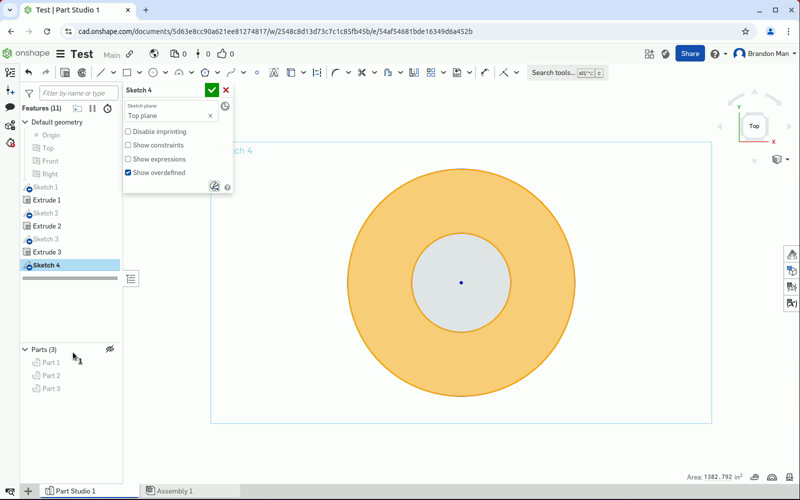
key(shift+y)
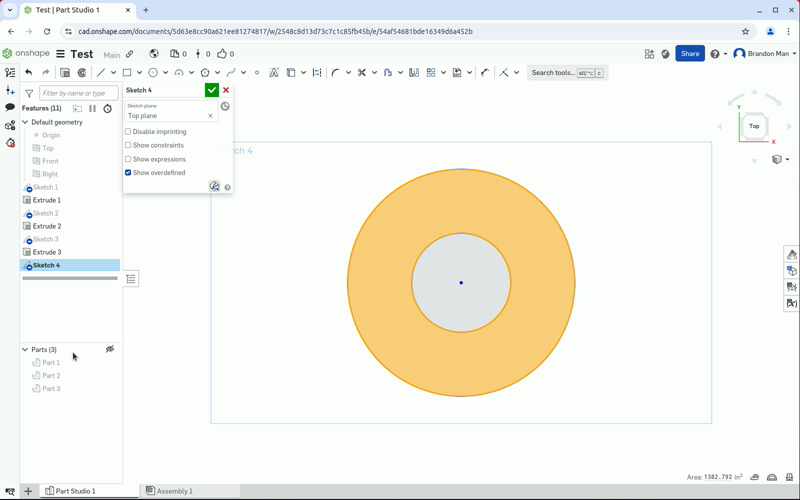
key(shift+e)
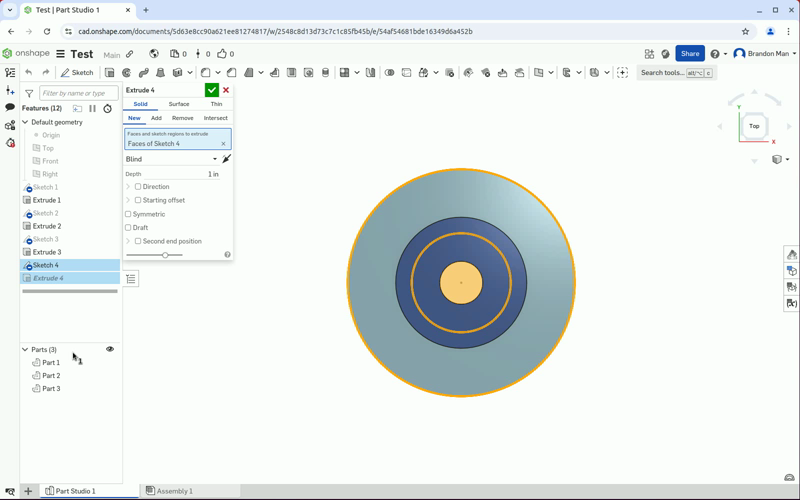
mouse_move(143, 106)
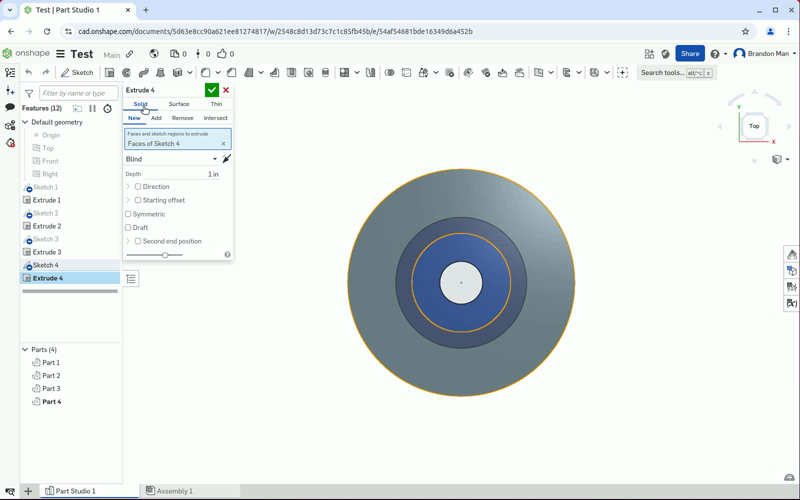
click(143, 106)
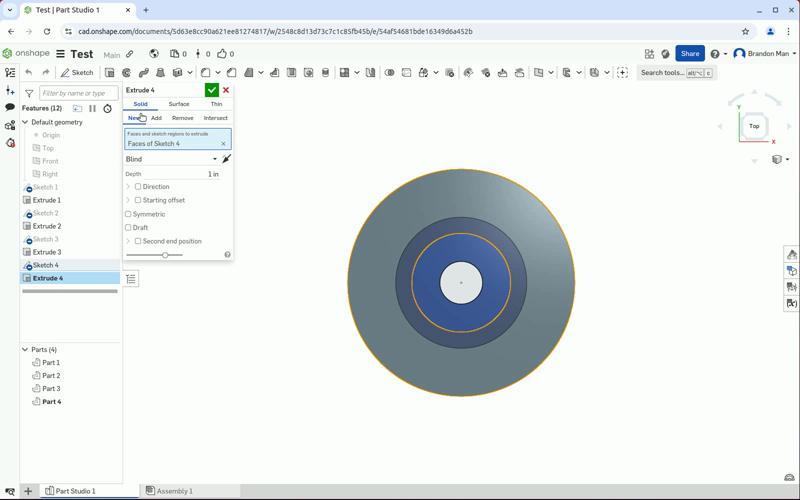
mouse_move(137, 120)
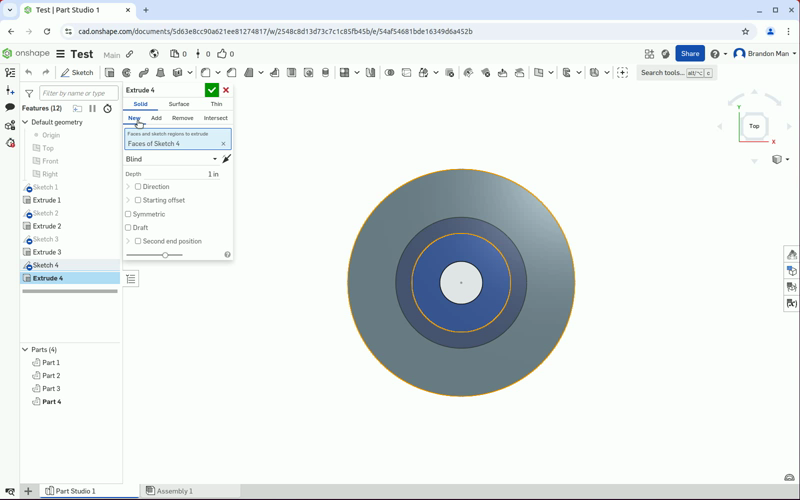
click(137, 120)
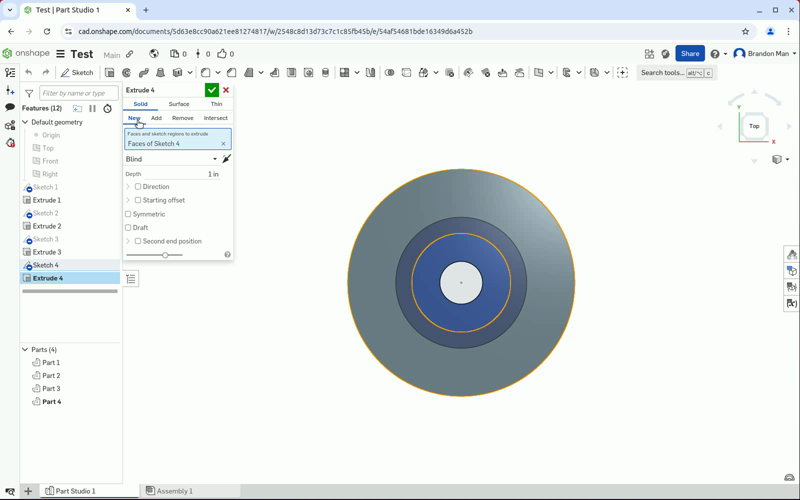
key(tab, 4)
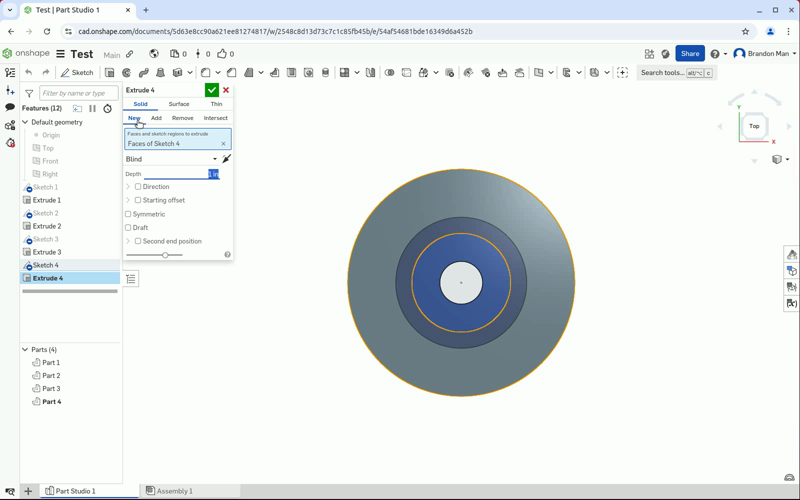
text(-12.036)
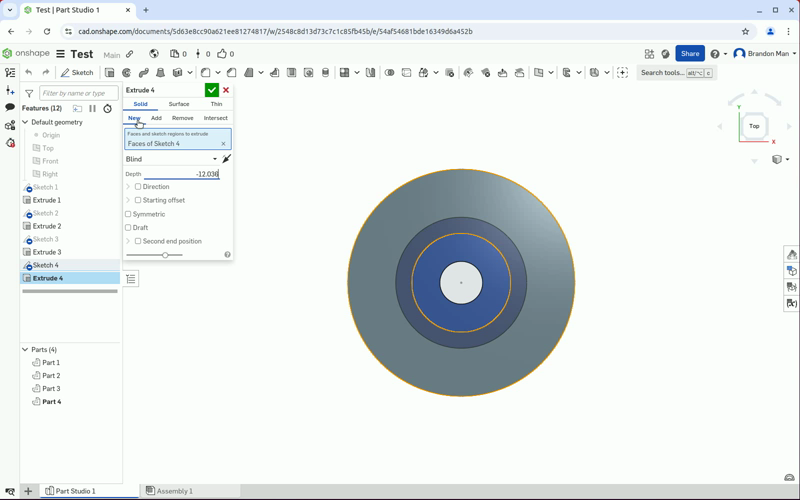
key(enter)
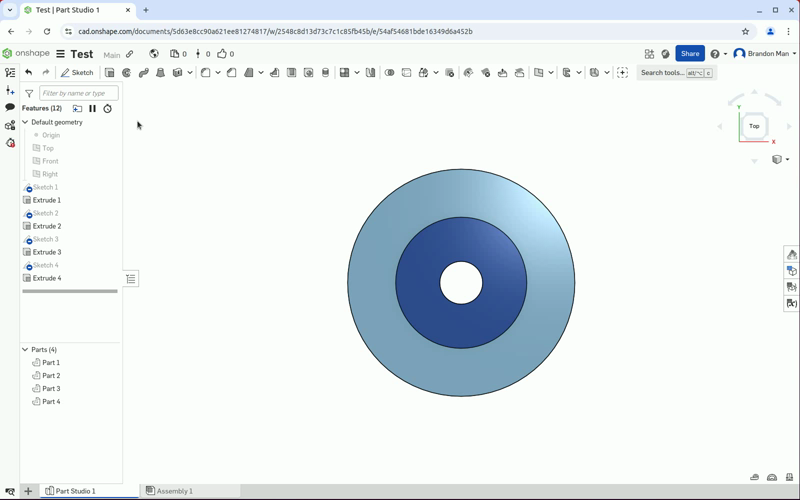
key(shift+h)
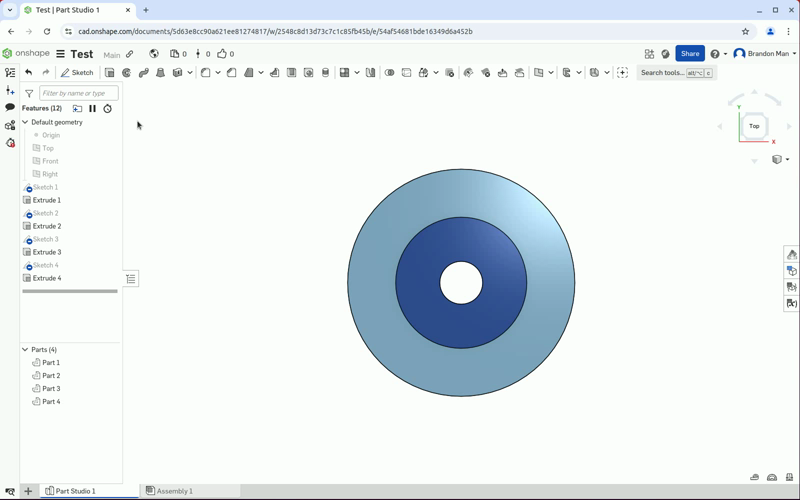
key(shift+h)
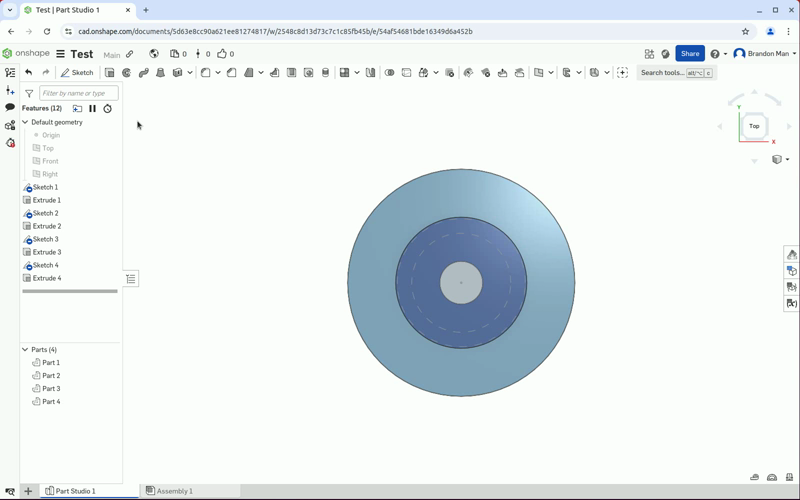
key(shift+7)
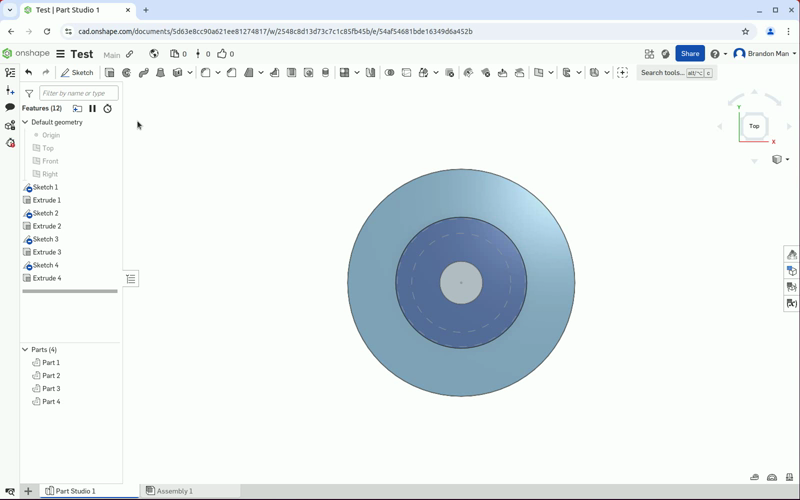
key(up, 3)
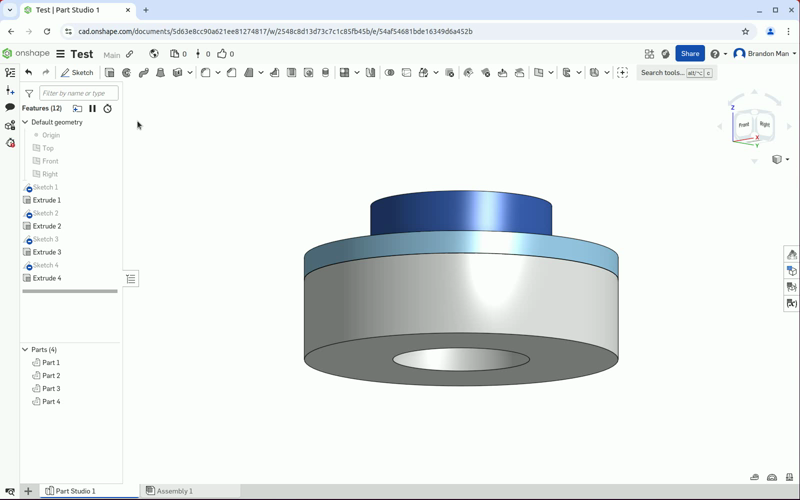
key(left, 3)
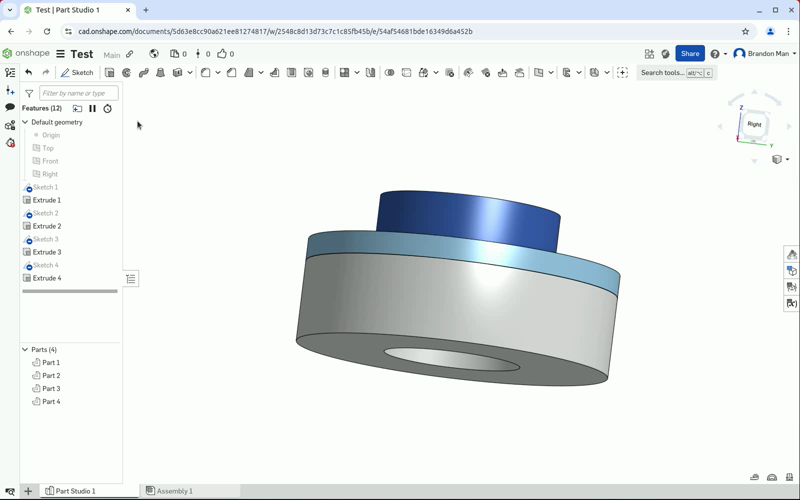
key(right, 3)
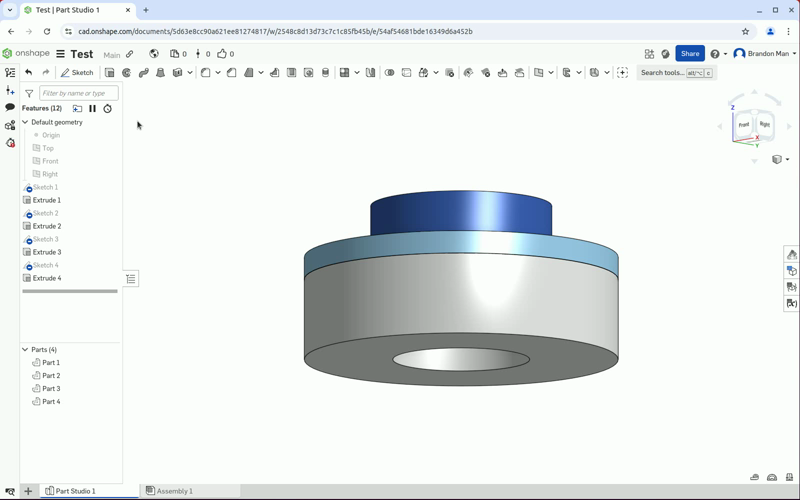
key(down, 3)
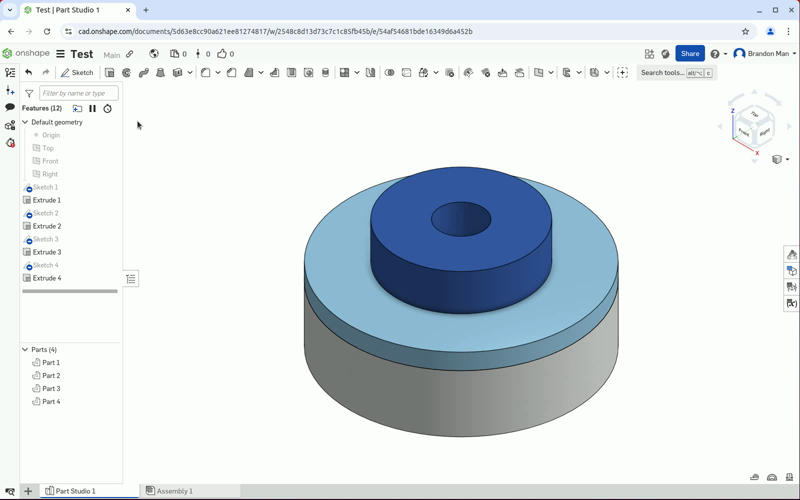
mouse_move(73, 189)
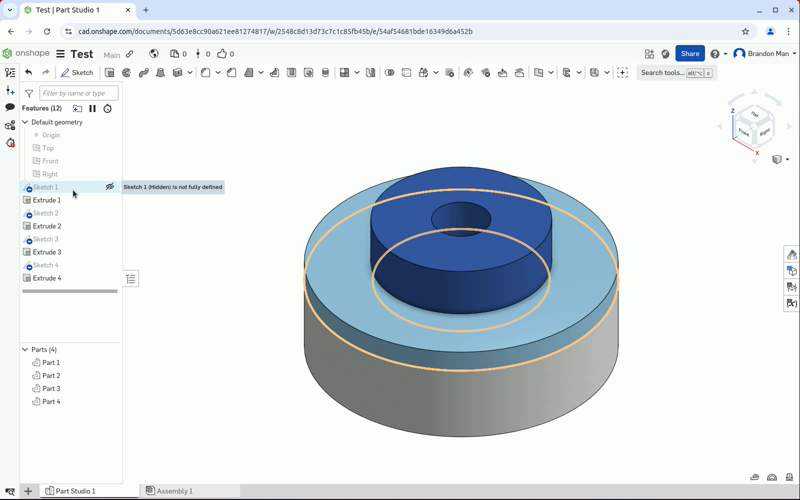
click(73, 189)